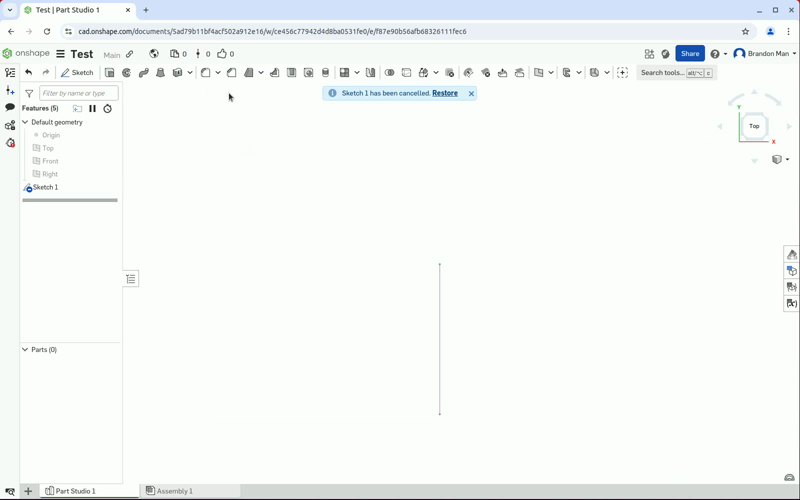
key(shift+h)
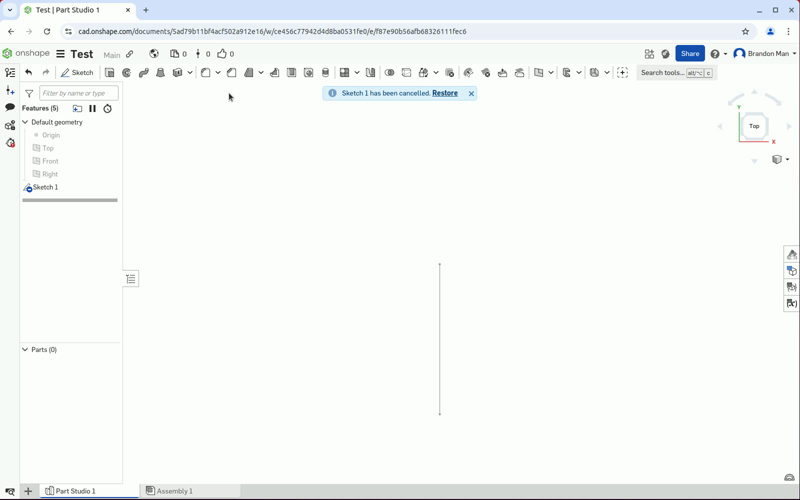
key(shift+s)
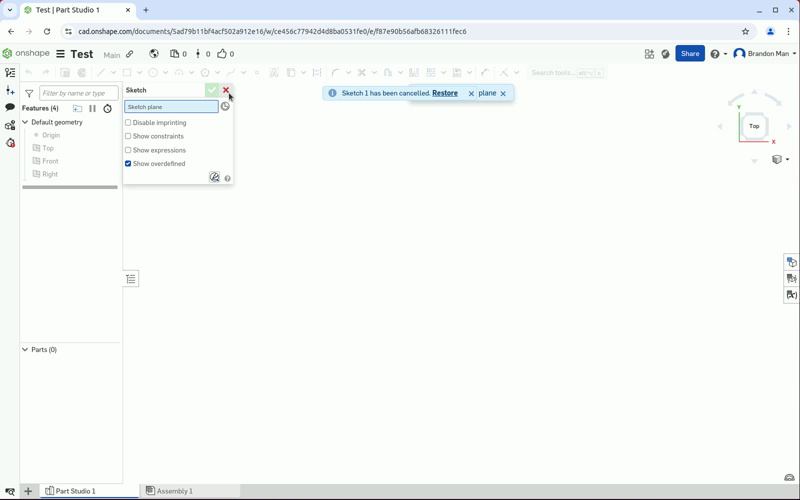
mouse_move(73, 150)
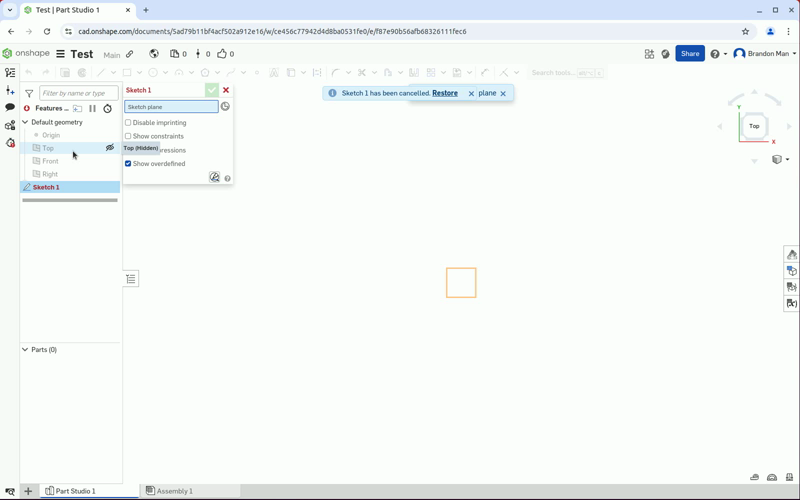
click(73, 150)
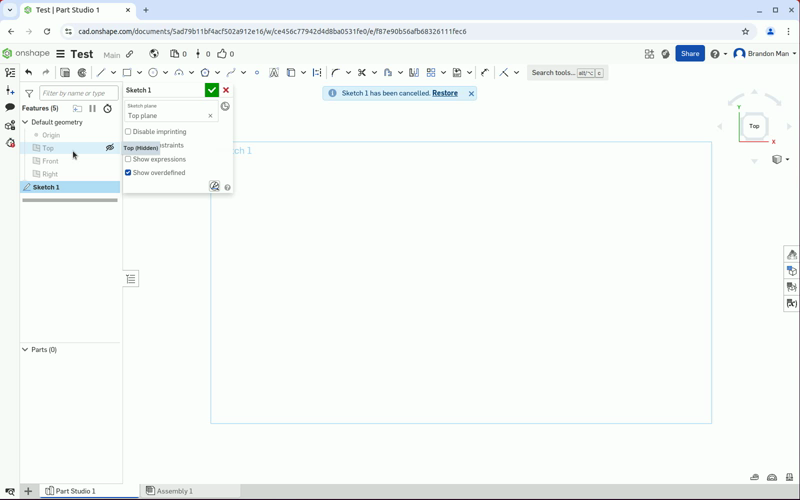
mouse_move(73, 352)
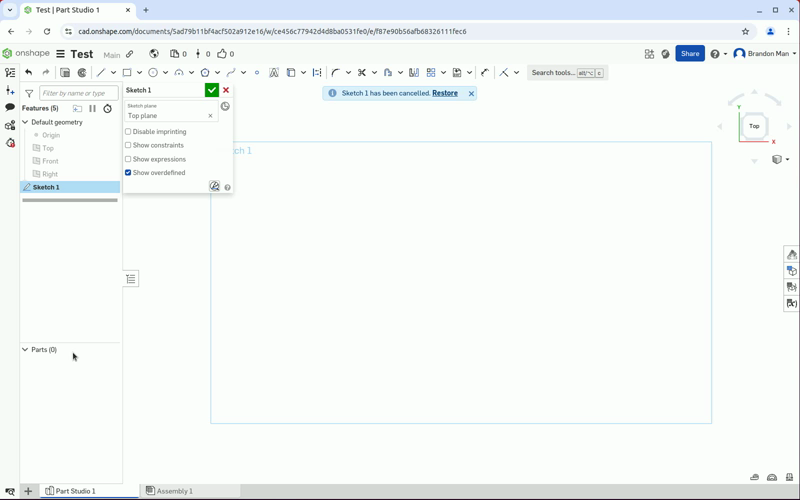
key(y)
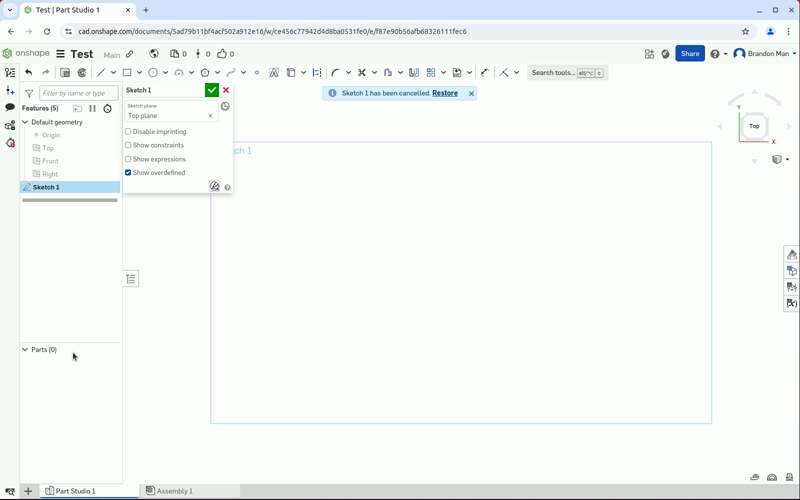
key(l)
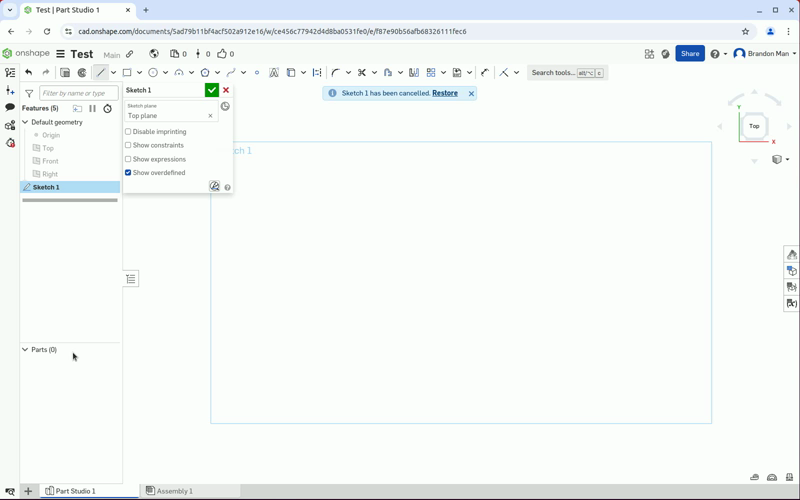
key_down(shift)
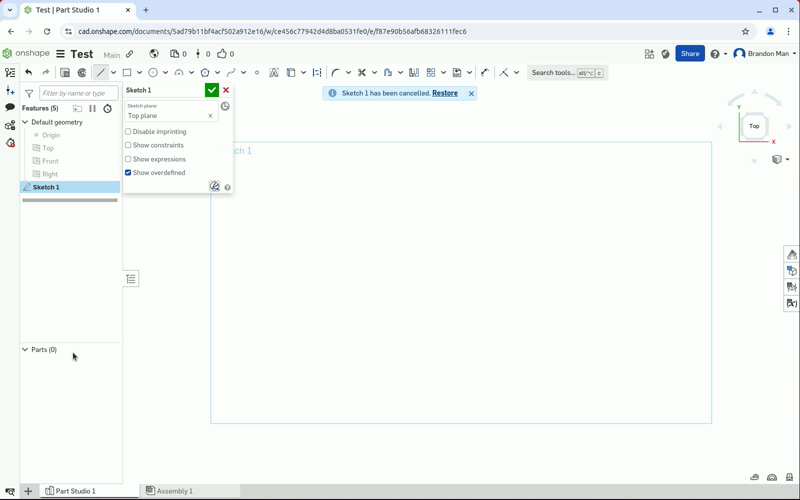
mouse_move(348, 286)
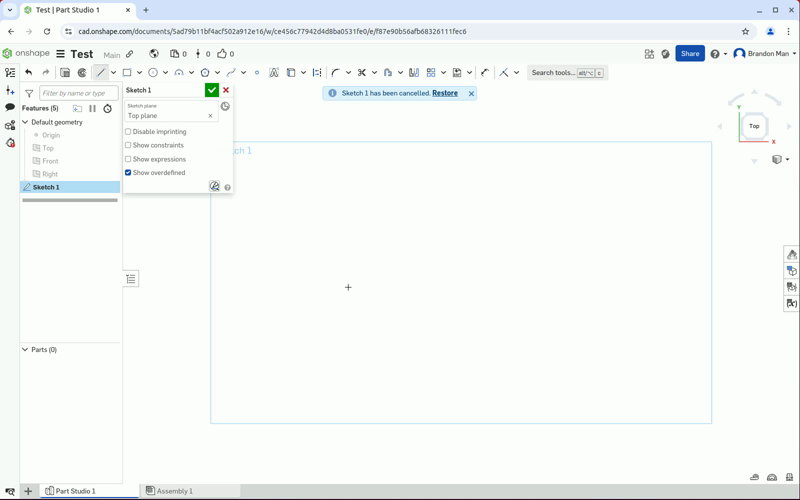
click(348, 286)
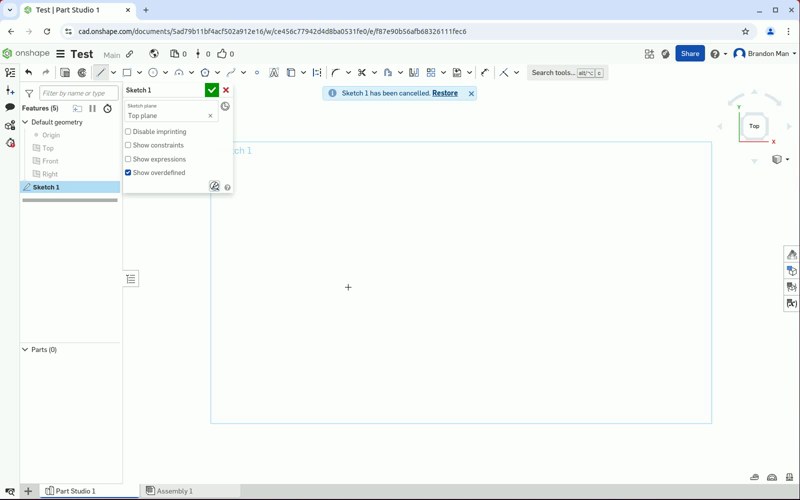
key_up(shift)
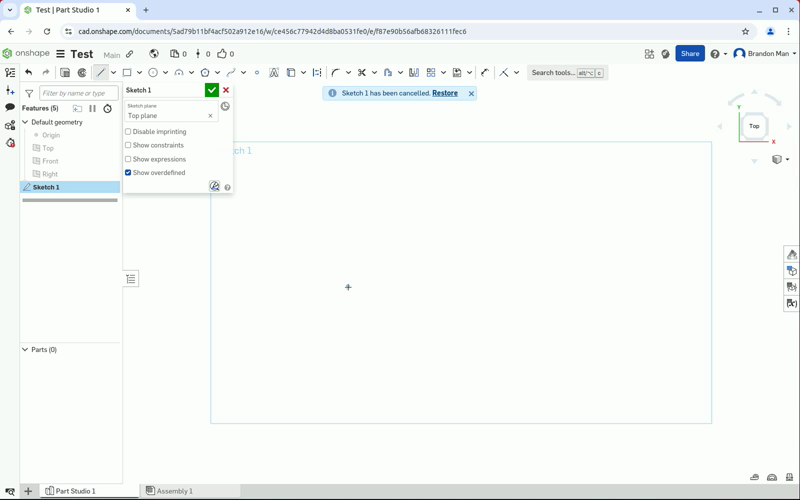
key_down(shift)
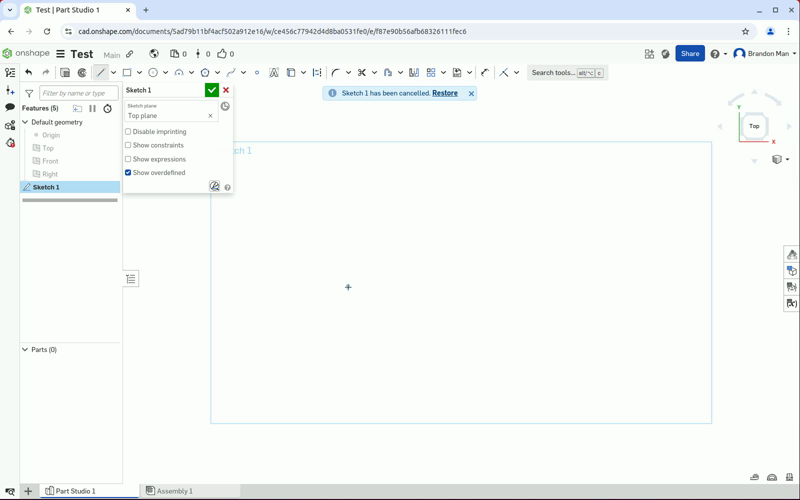
mouse_move(552, 286)
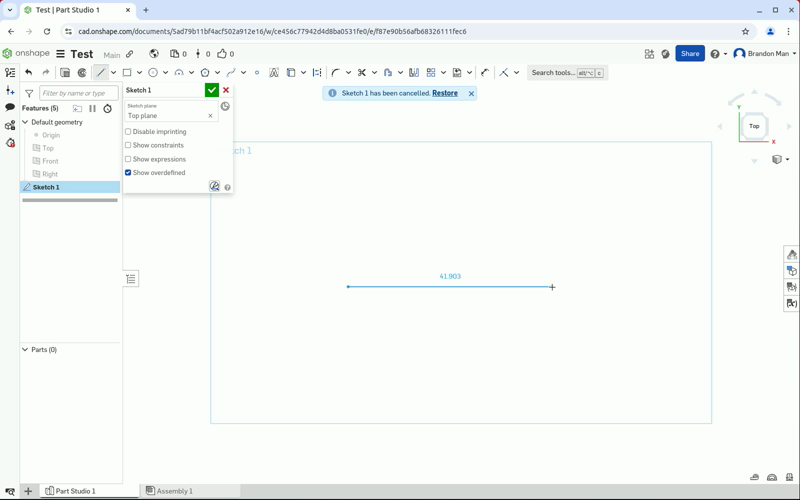
click(552, 286)
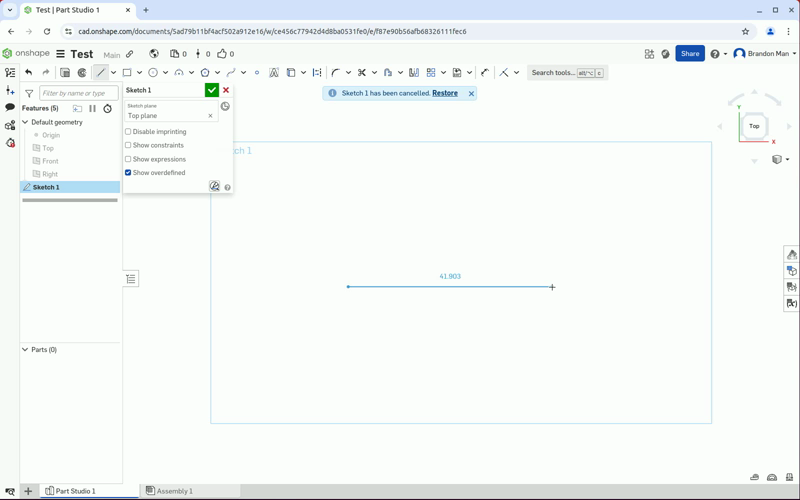
key_up(shift)
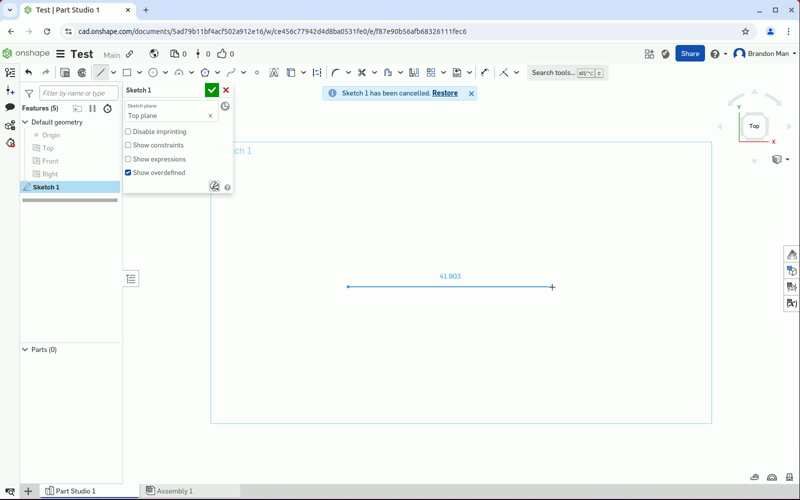
key_down(shift)
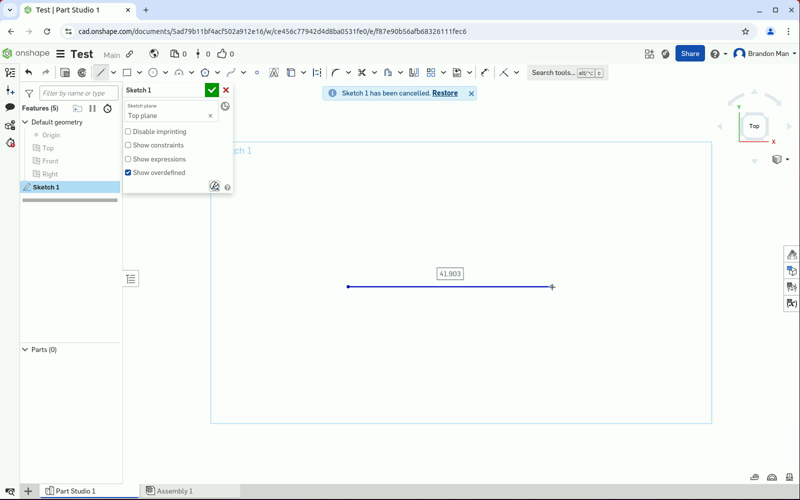
mouse_move(552, 200)
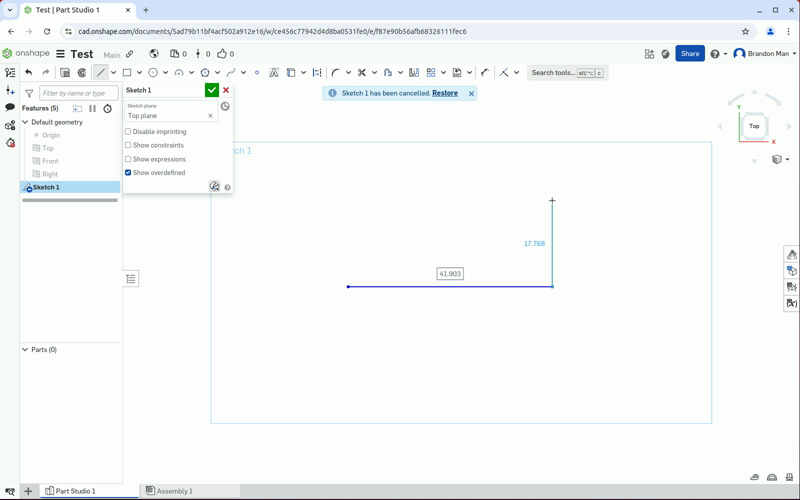
click(552, 200)
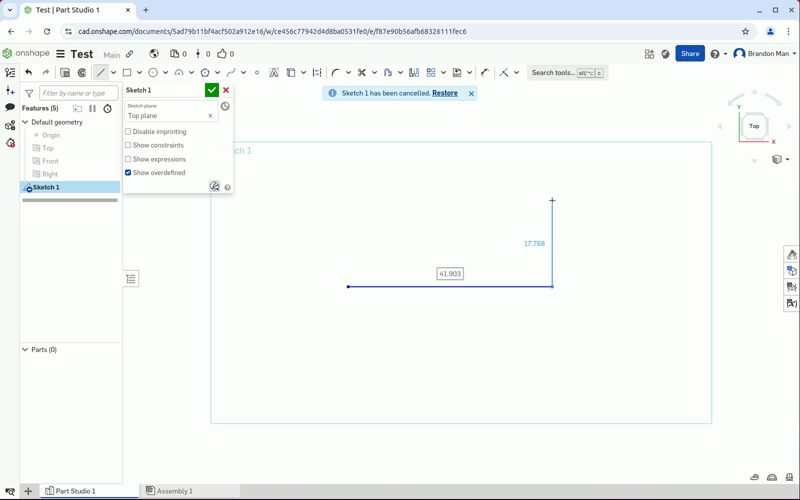
key_up(shift)
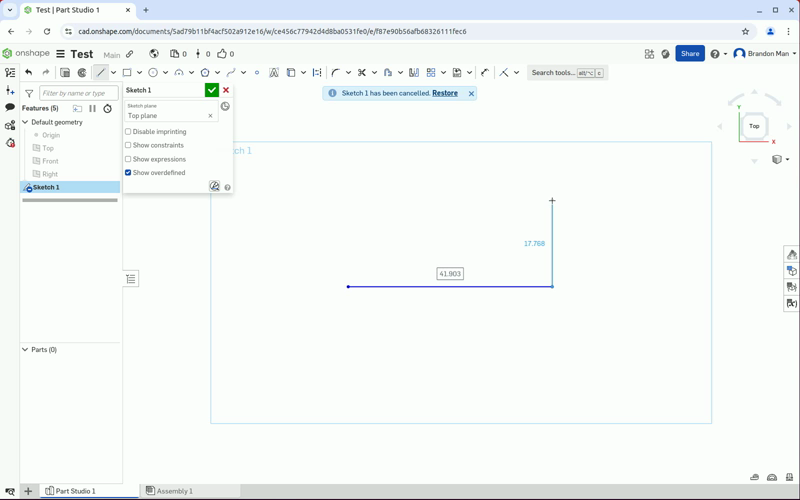
key_down(shift)
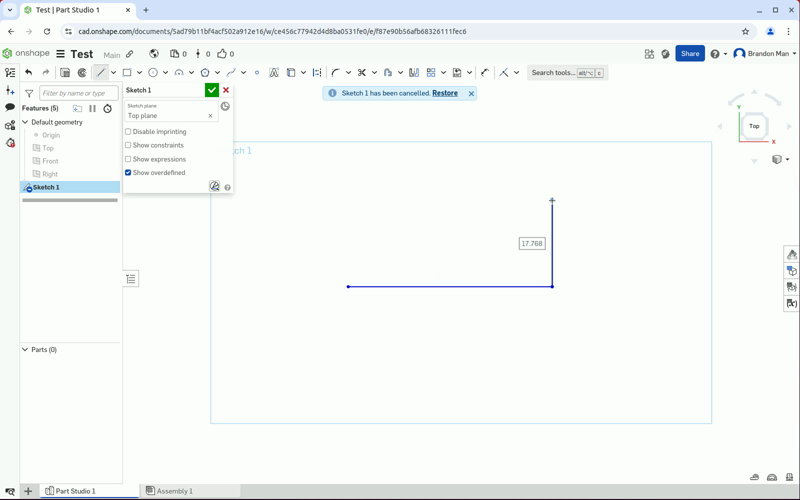
mouse_move(348, 200)
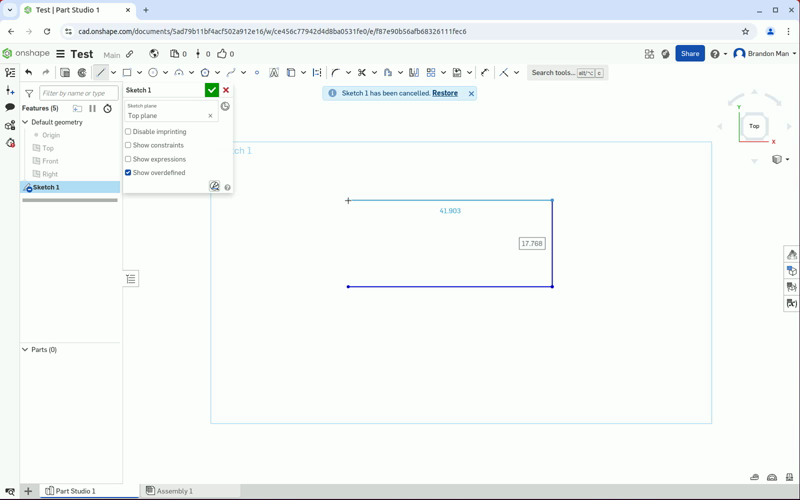
click(348, 200)
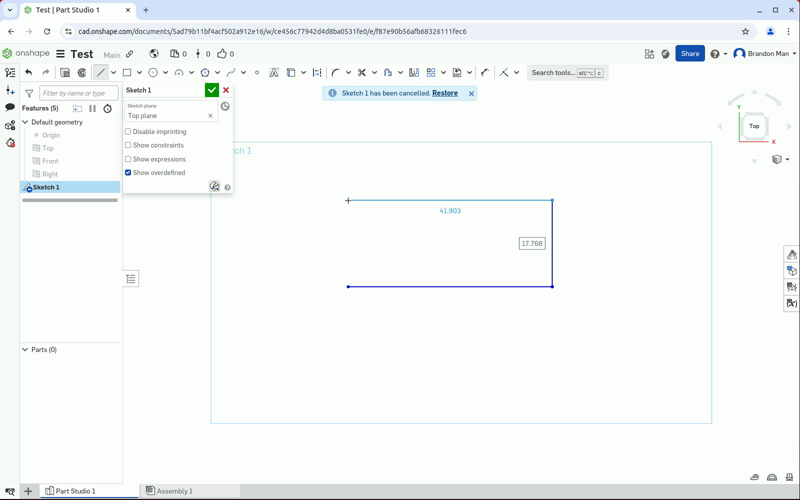
key_up(shift)
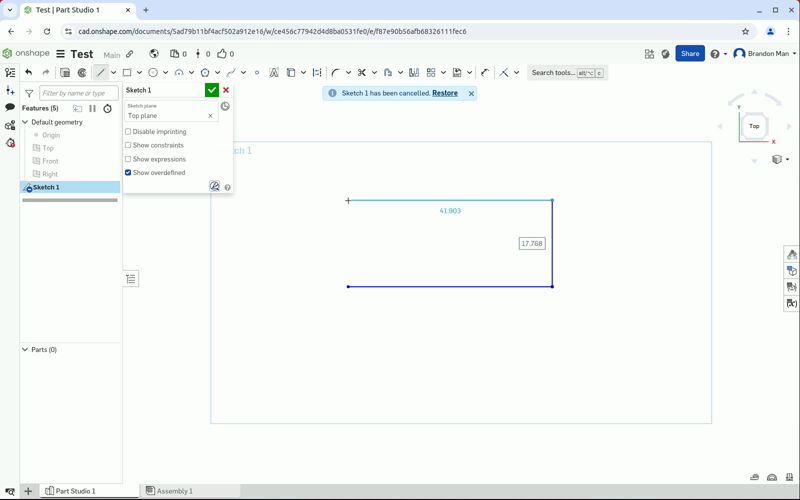
key_down(shift)
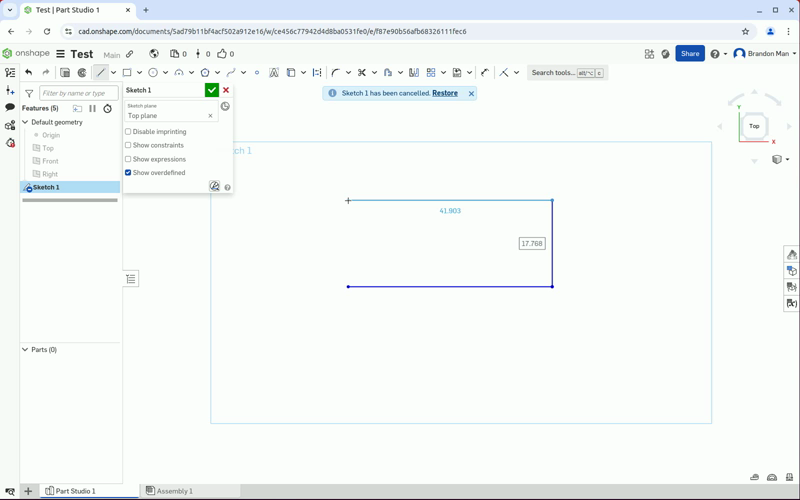
mouse_move(348, 286)
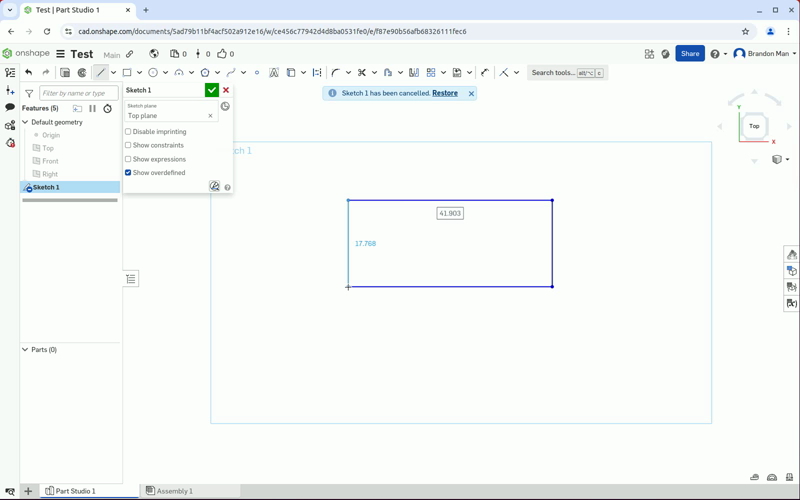
key_up(shift)
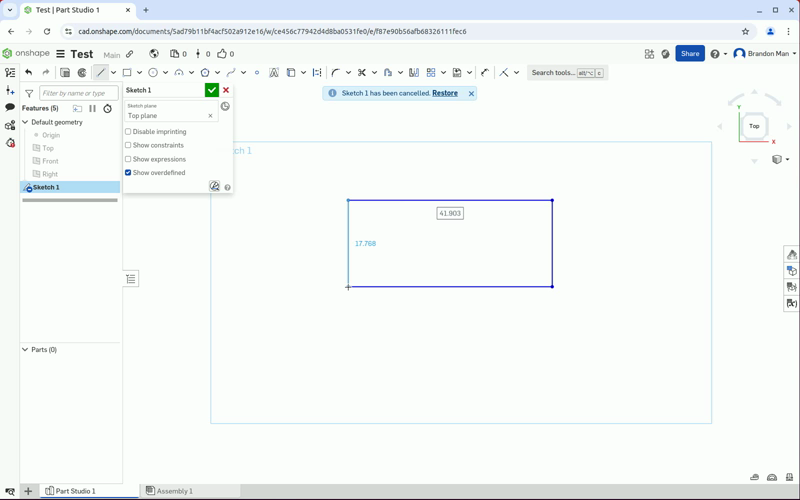
click(348, 286)
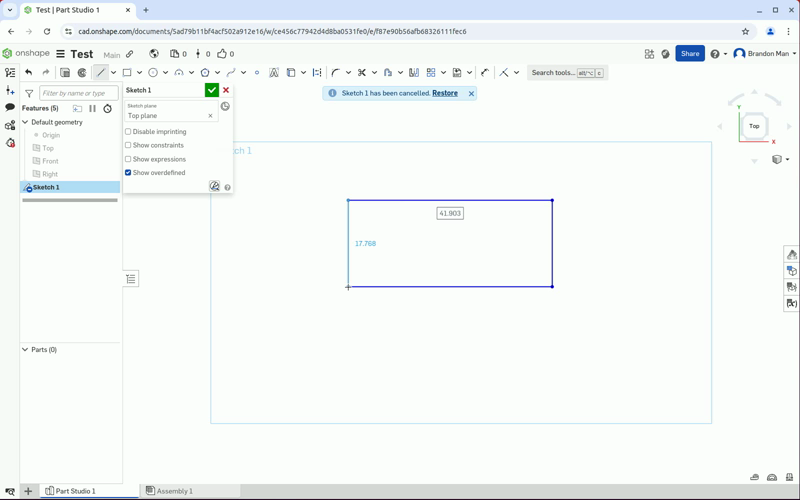
key(esc)
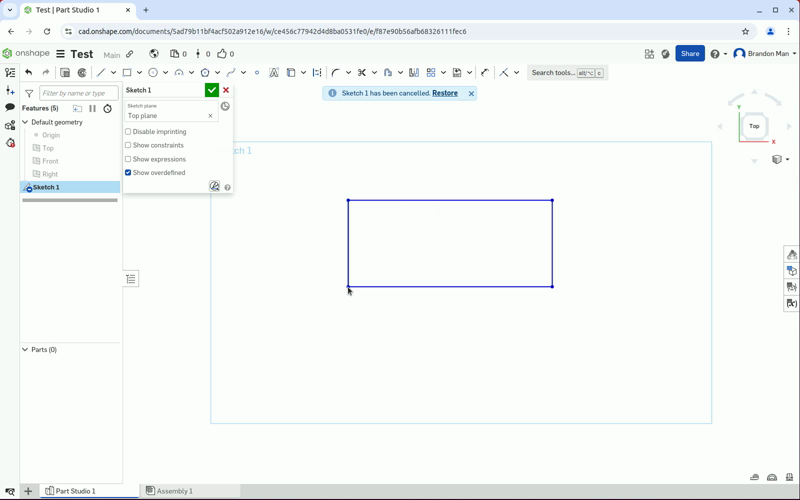
mouse_move(447, 258)
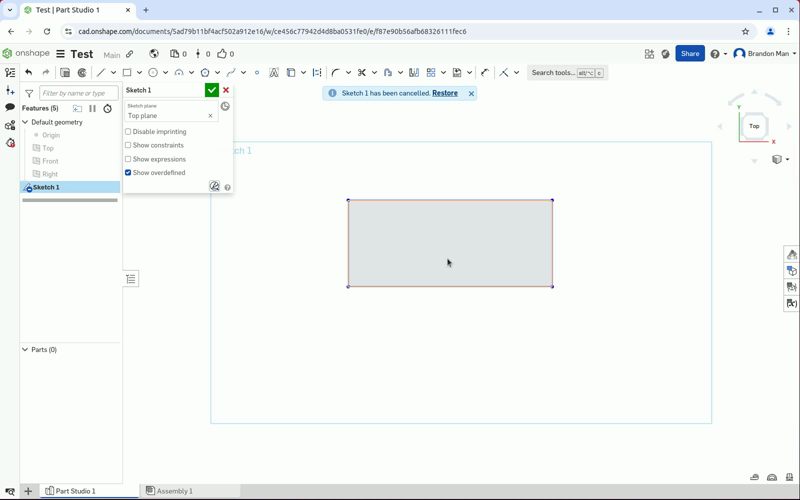
click(447, 258)
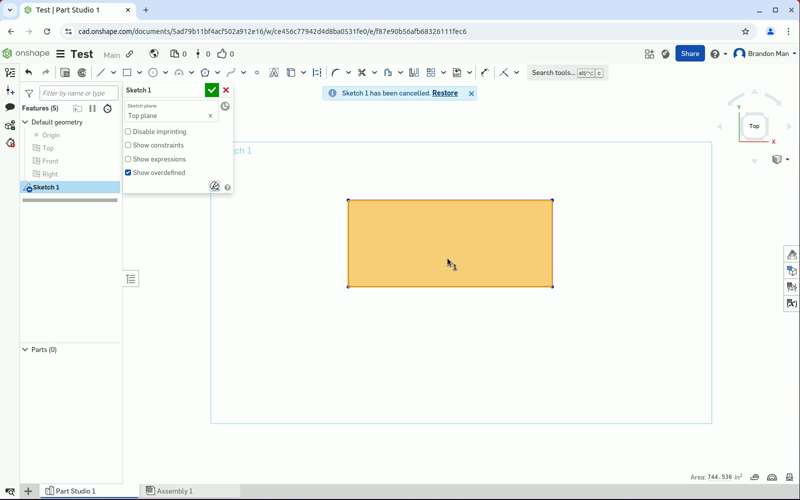
mouse_move(73, 352)
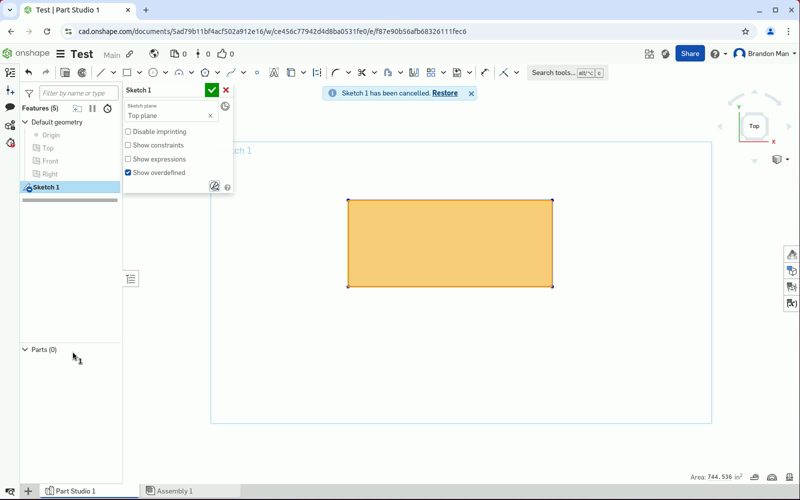
key(shift+y)
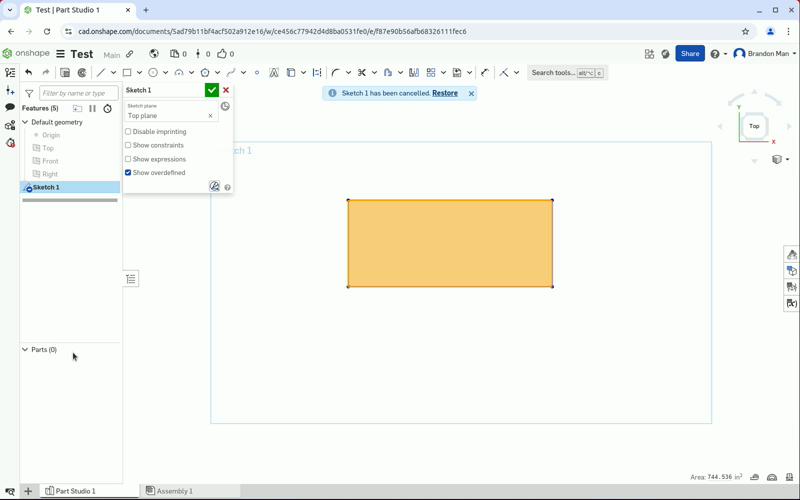
key(shift+e)
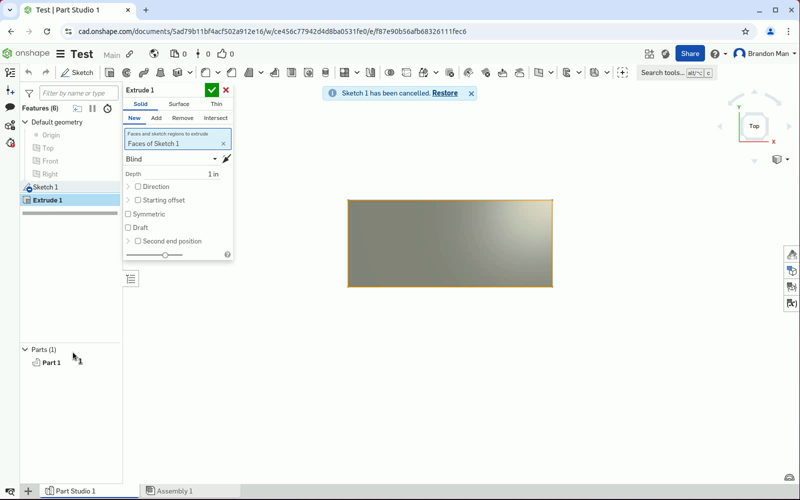
mouse_move(143, 106)
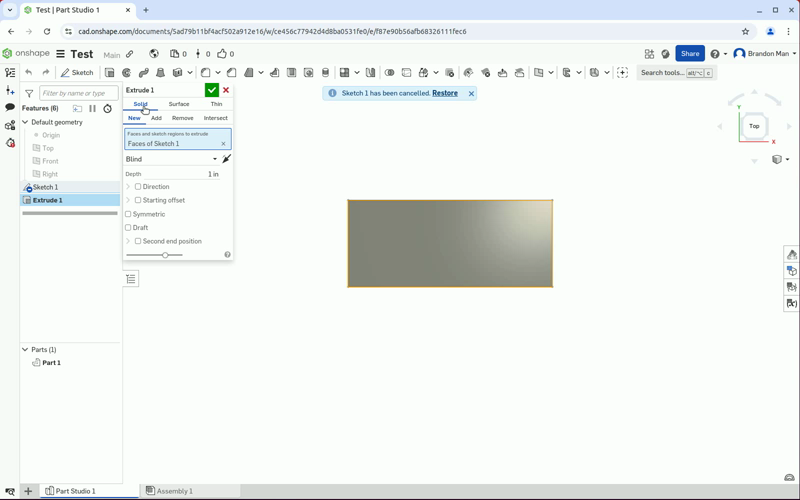
click(143, 106)
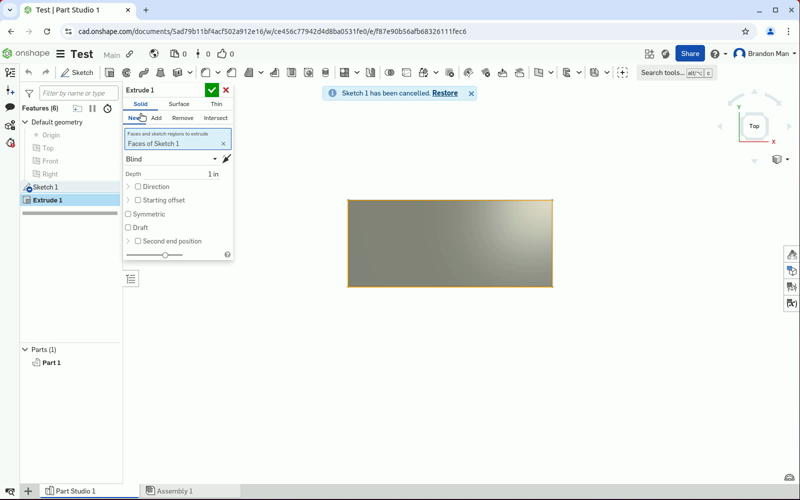
mouse_move(137, 120)
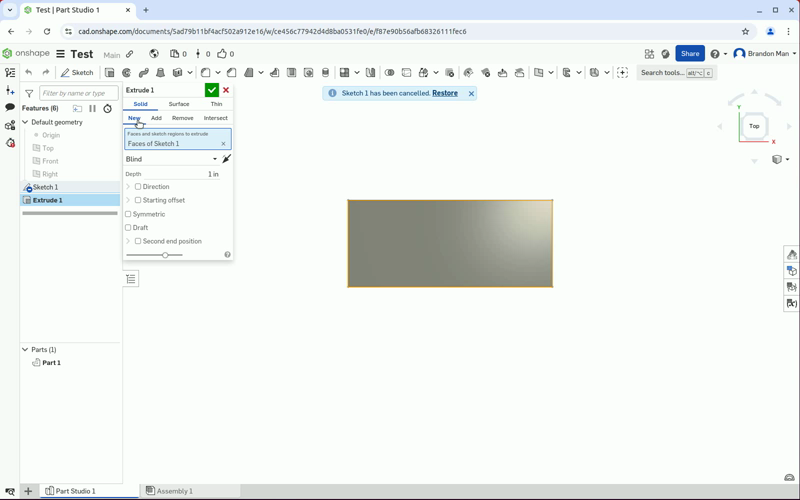
click(137, 120)
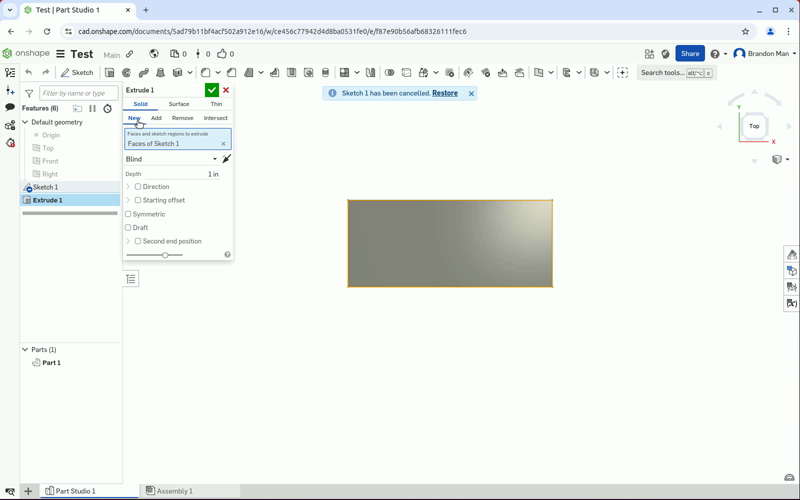
key(tab, 4)
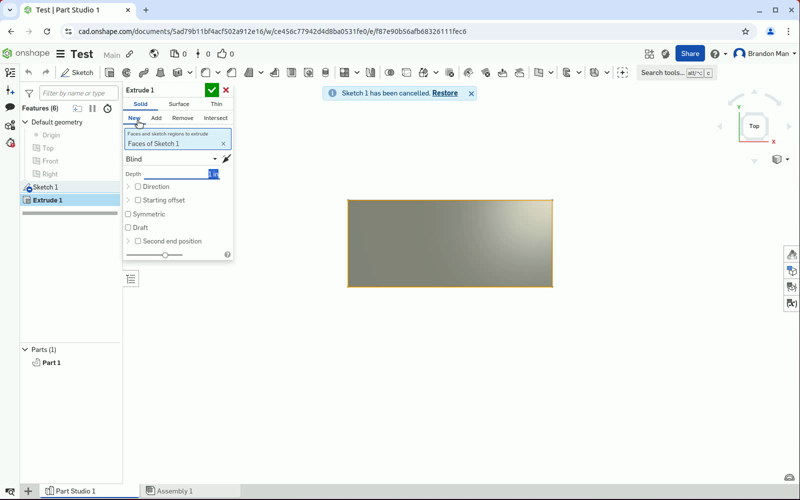
text(0.481)
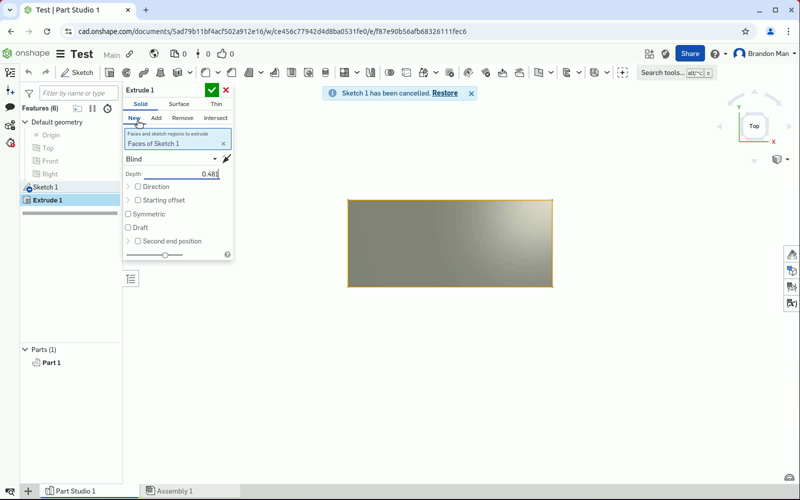
key(enter)
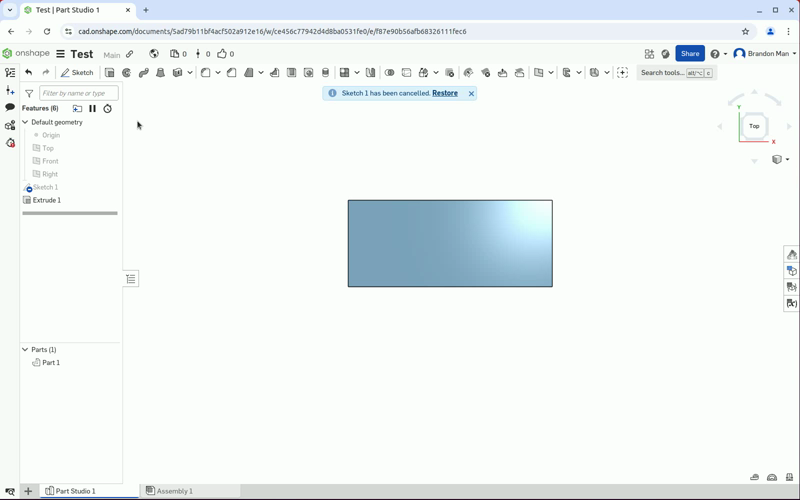
key(shift+h)
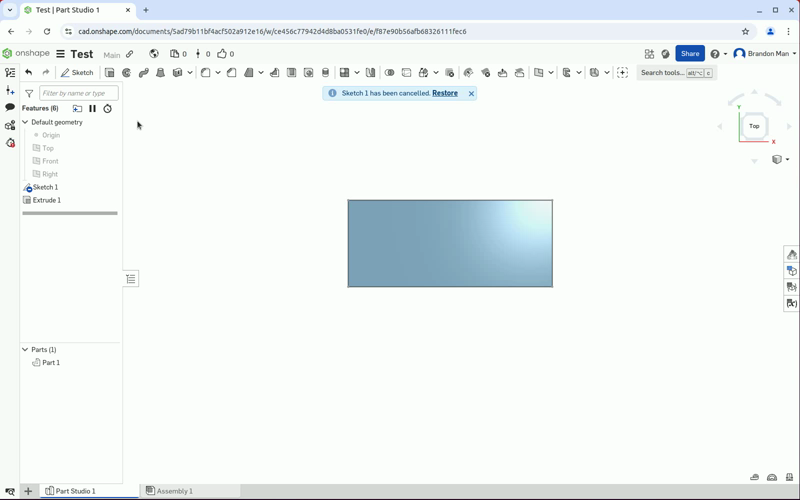
key(shift+h)
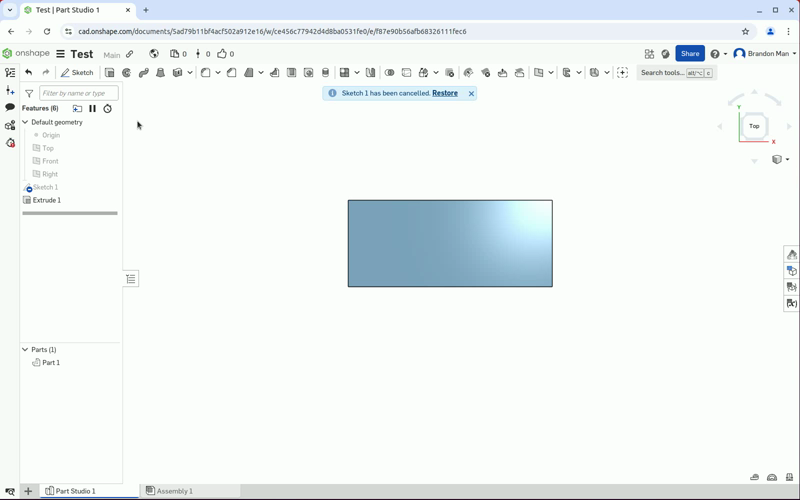
mouse_move(73, 189)
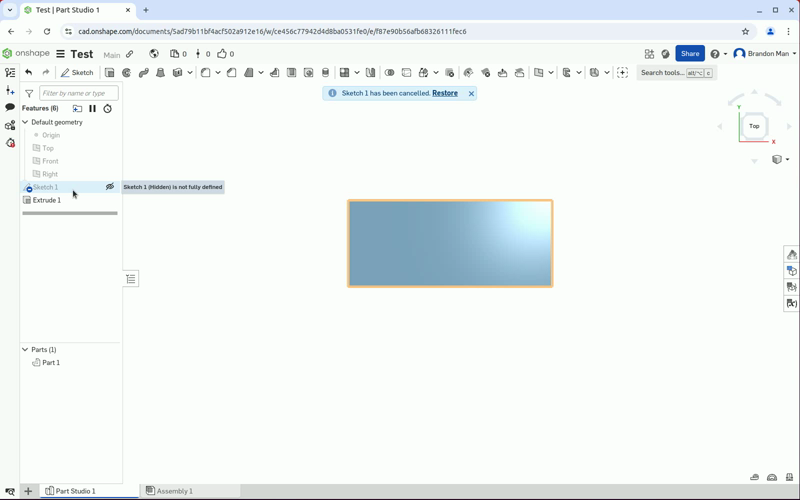
click(73, 189)
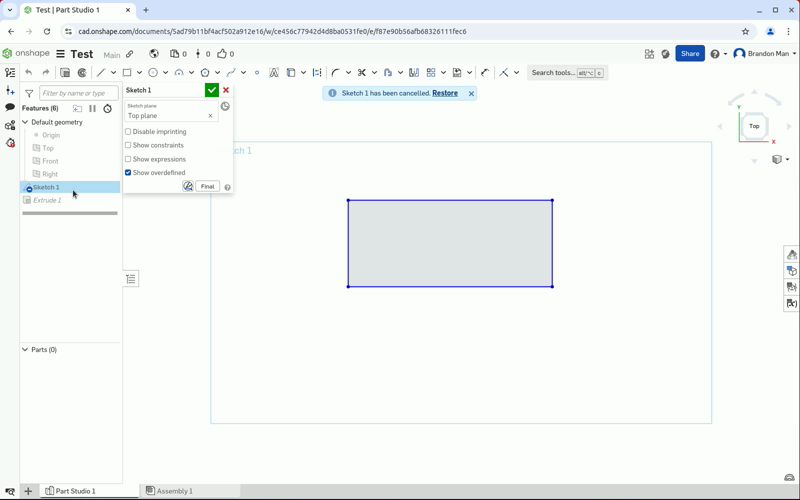
mouse_move(229, 92)
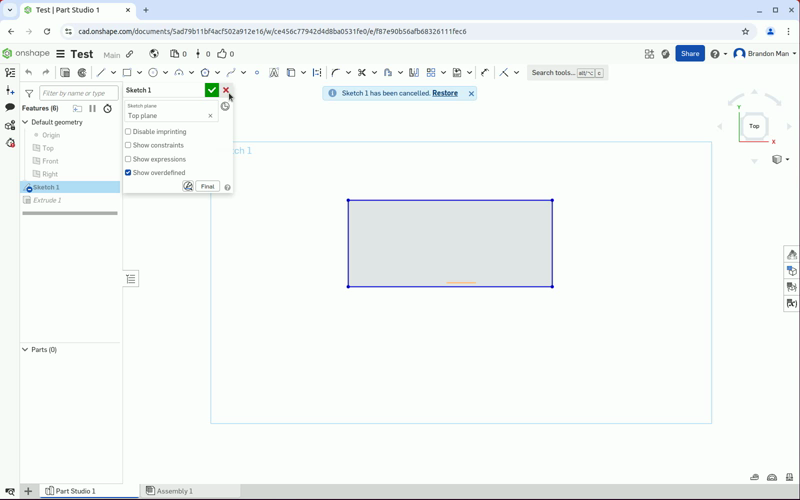
click(229, 92)
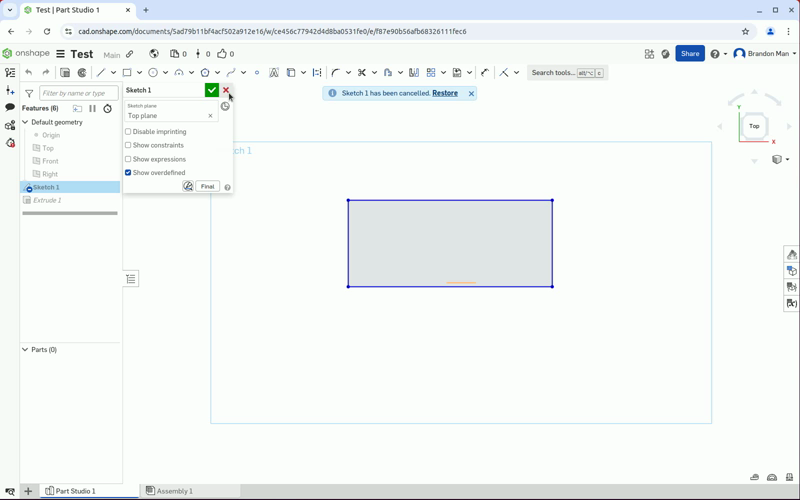
key(shift+s)
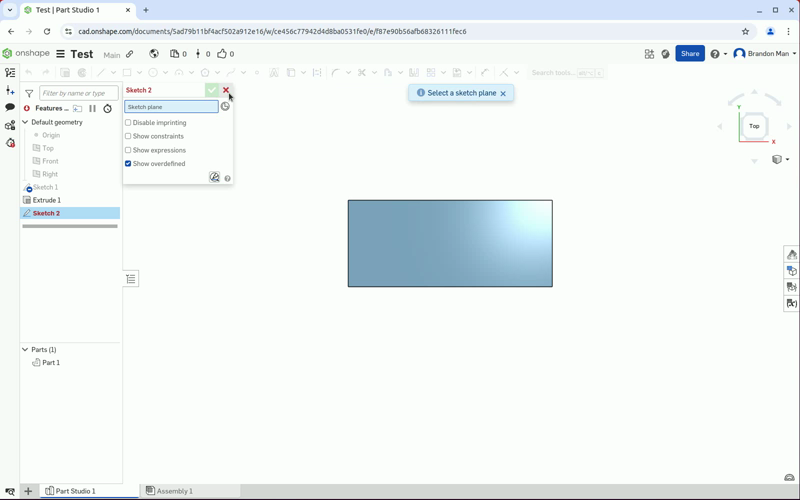
mouse_move(73, 150)
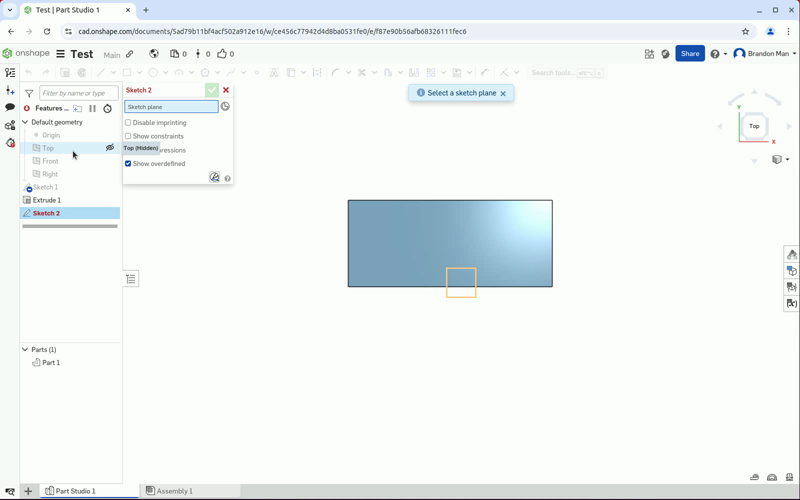
click(73, 150)
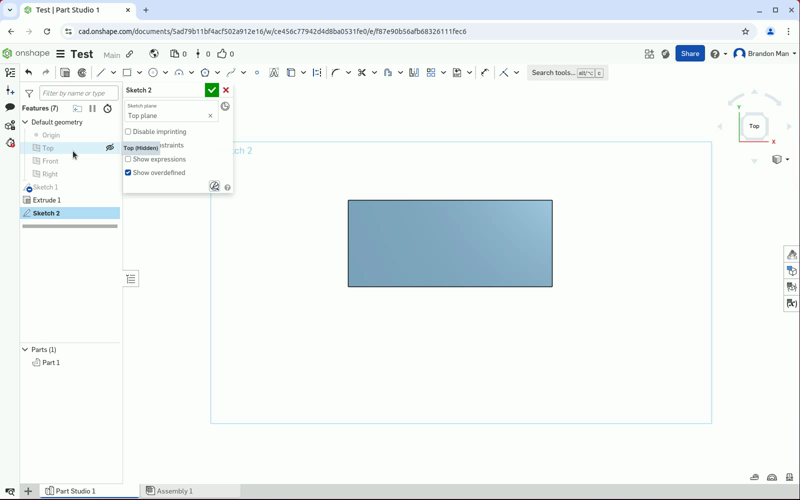
mouse_move(73, 352)
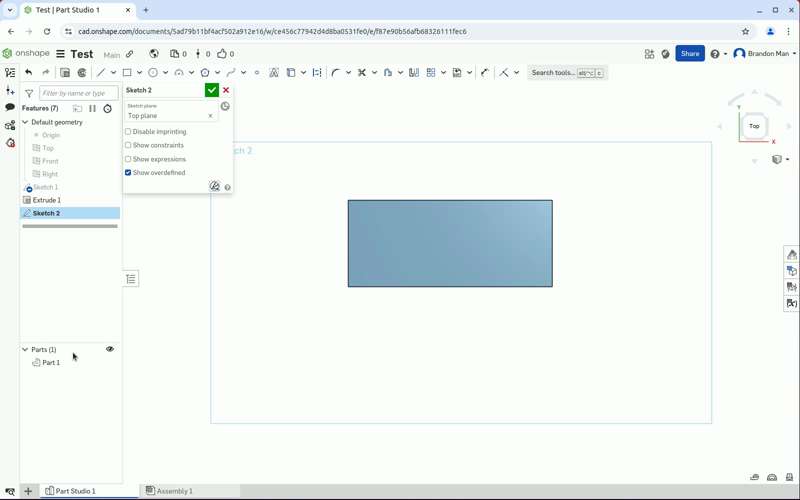
key(y)
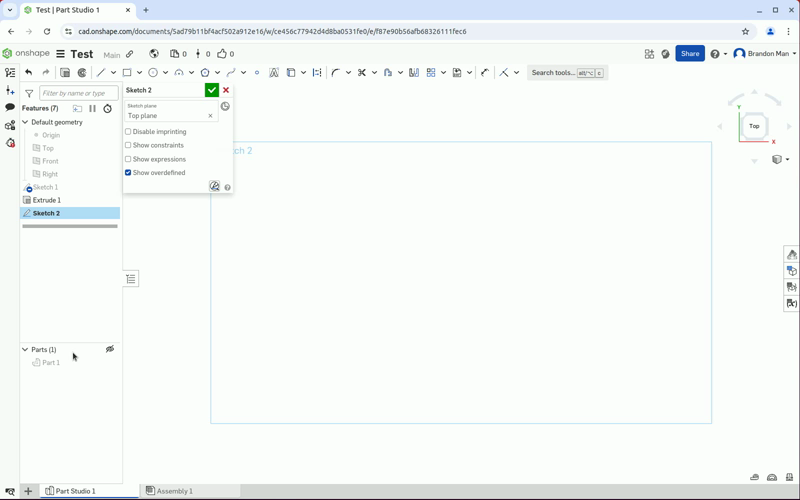
key(l)
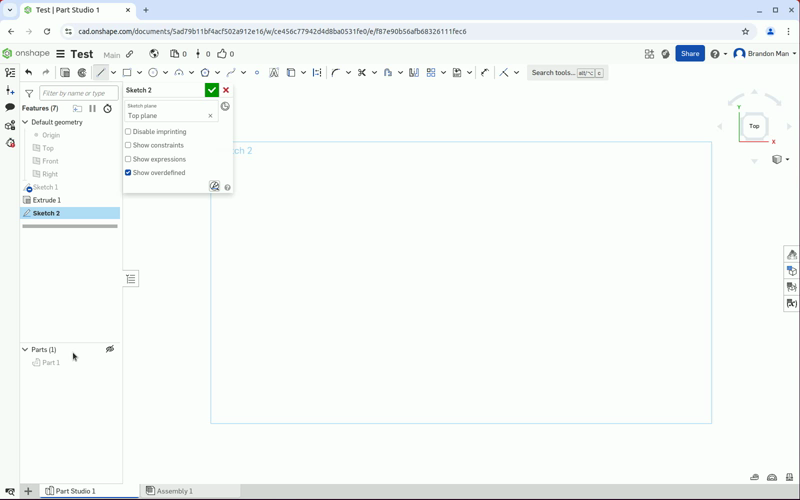
key_down(shift)
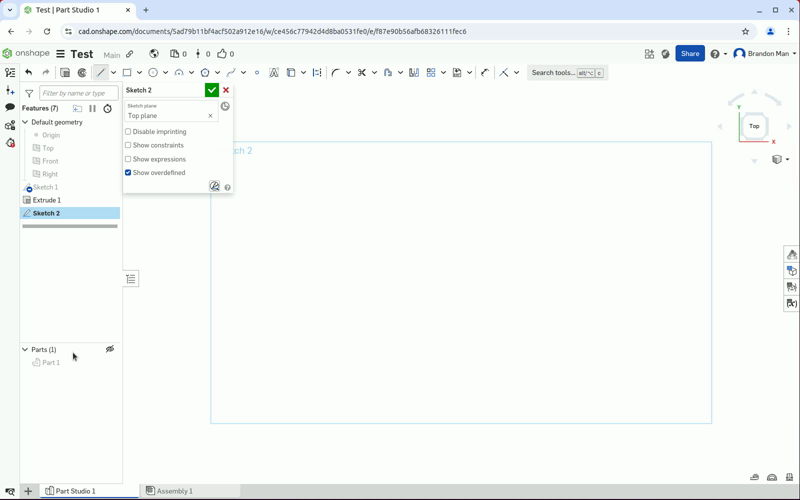
mouse_move(348, 286)
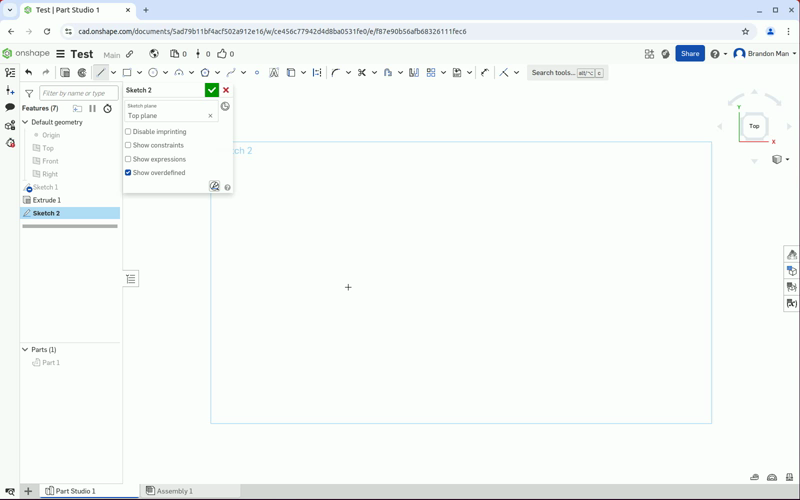
click(348, 286)
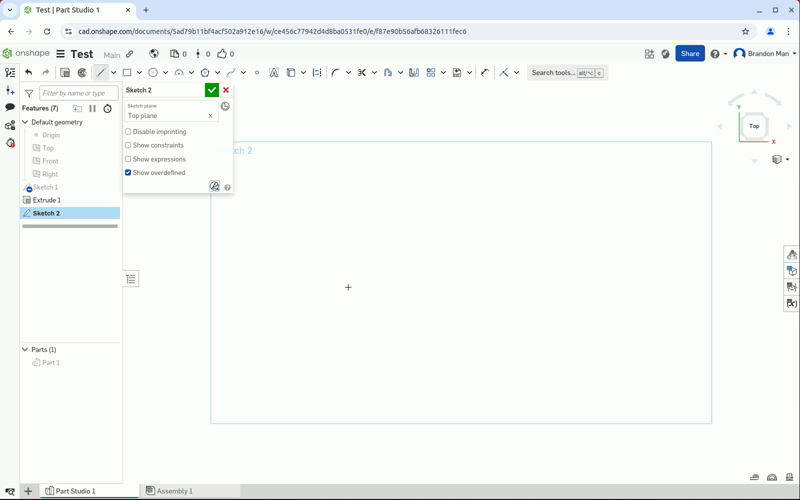
key_up(shift)
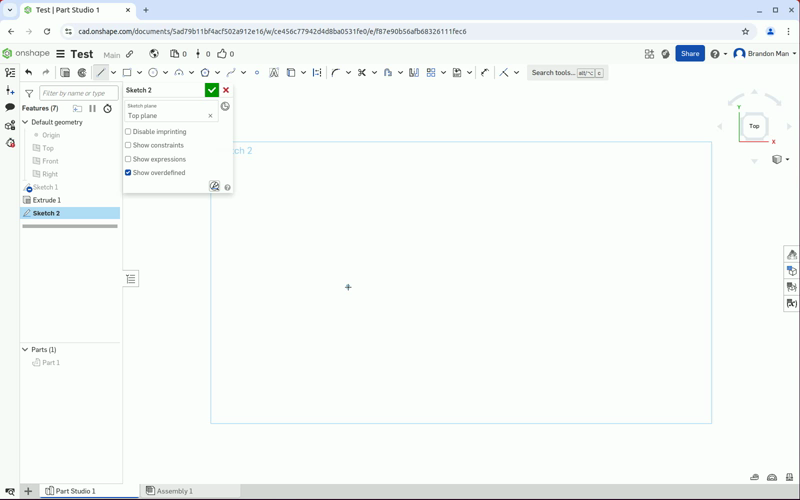
key_down(shift)
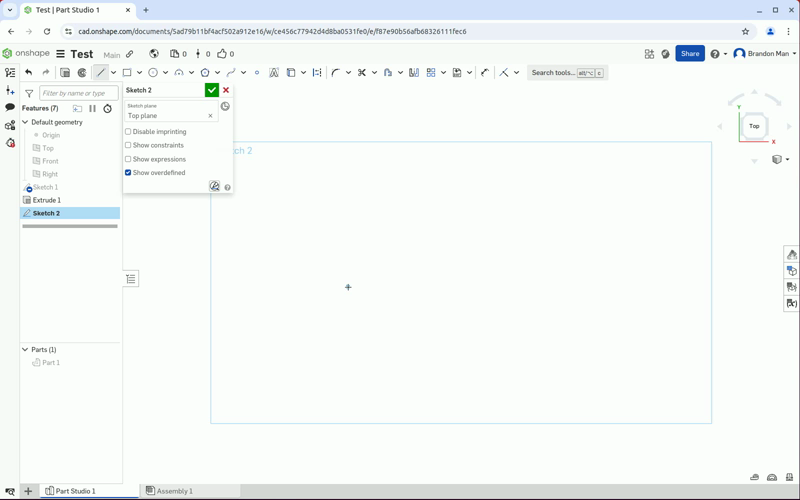
mouse_move(552, 286)
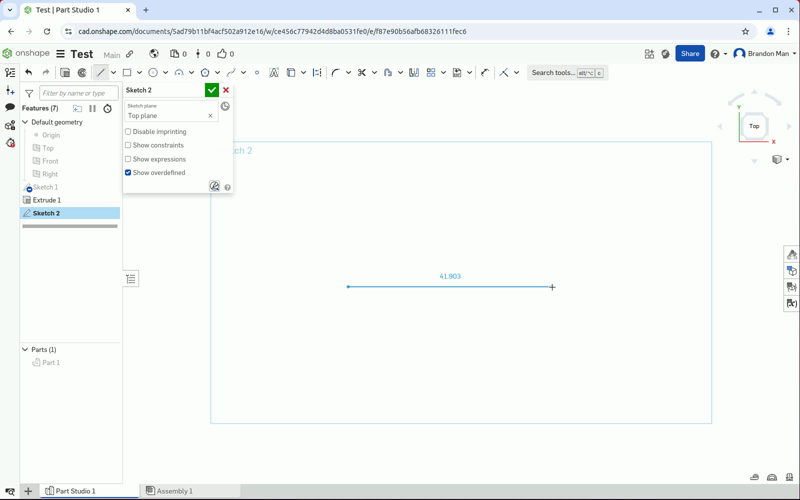
click(552, 286)
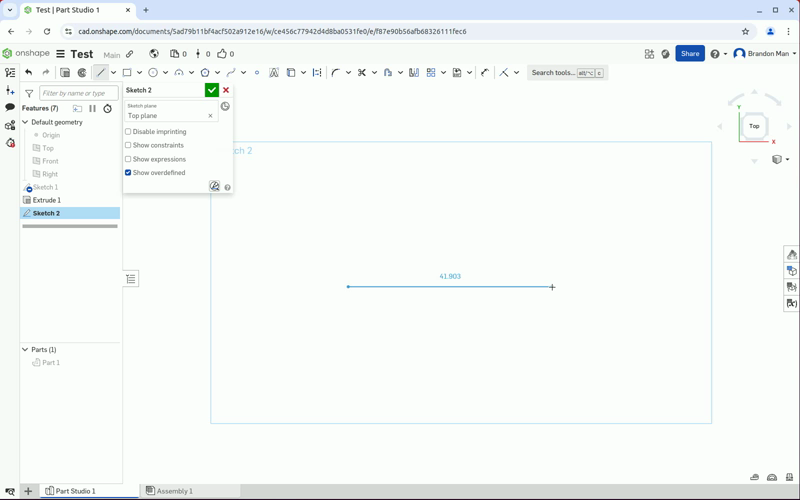
key_up(shift)
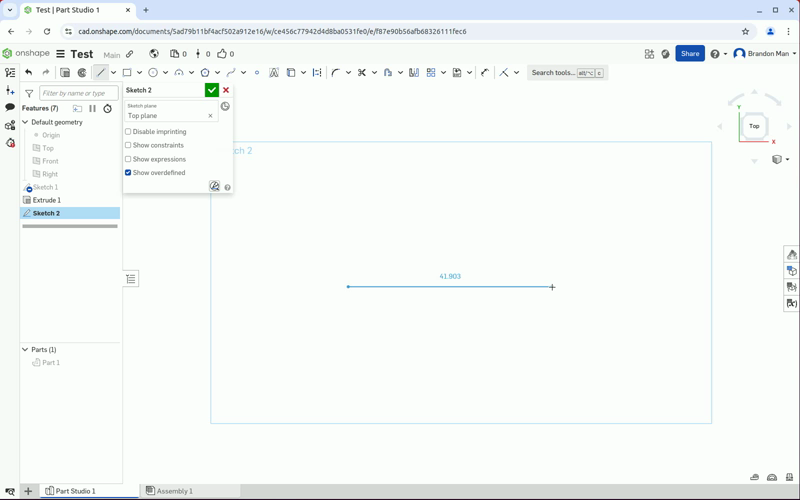
key_down(shift)
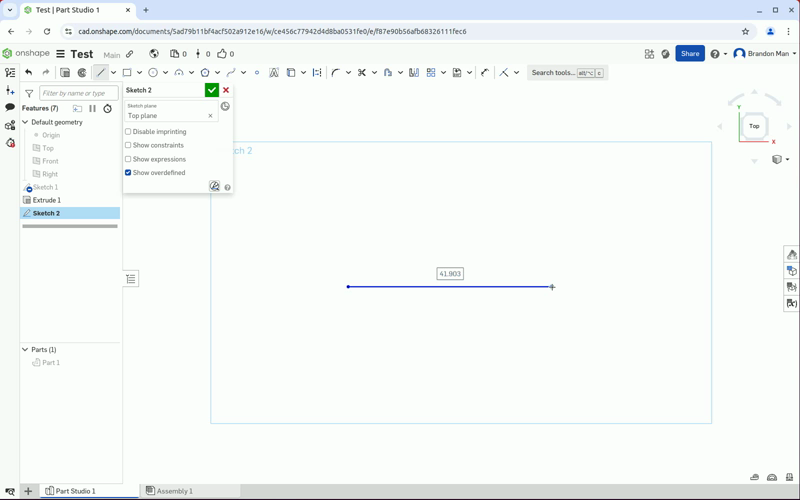
mouse_move(552, 200)
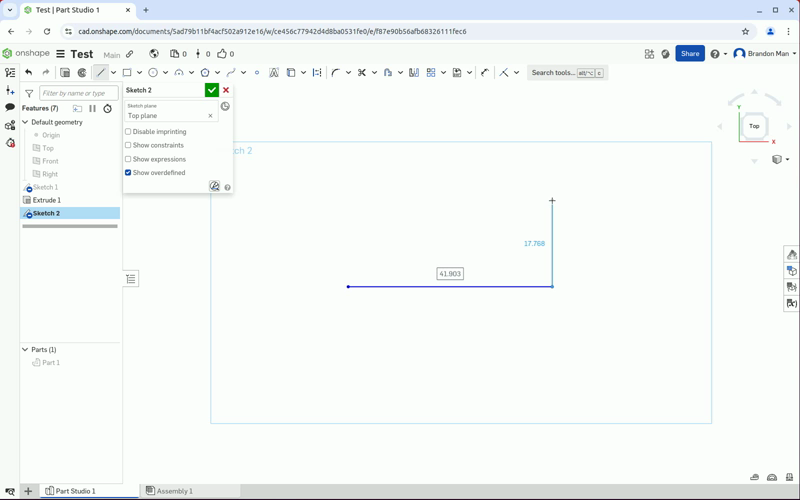
click(552, 200)
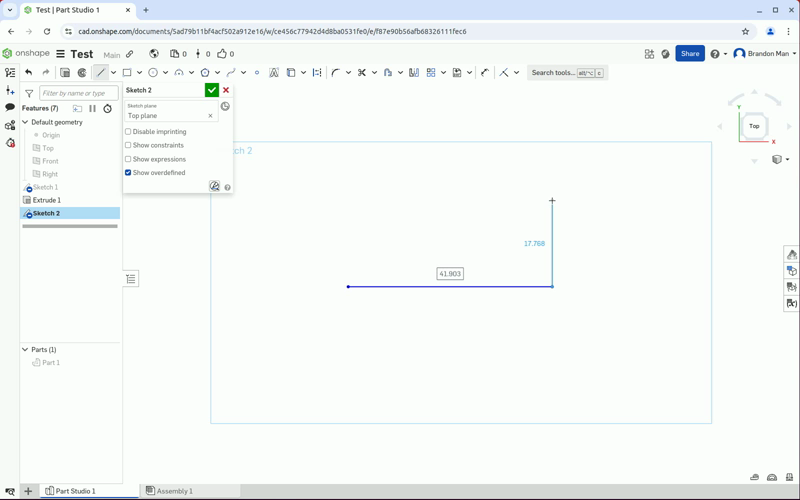
key_up(shift)
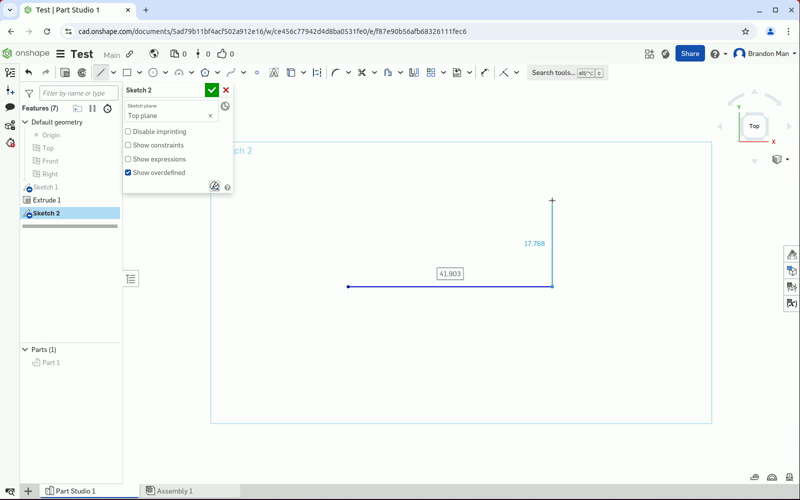
key_down(shift)
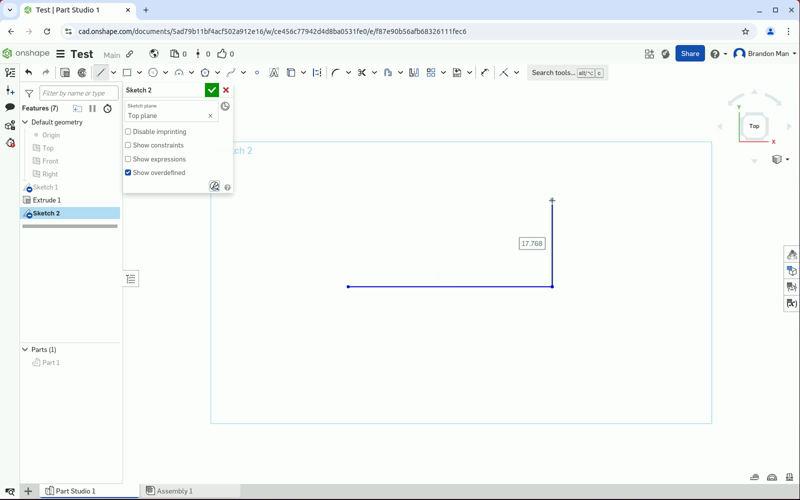
mouse_move(348, 200)
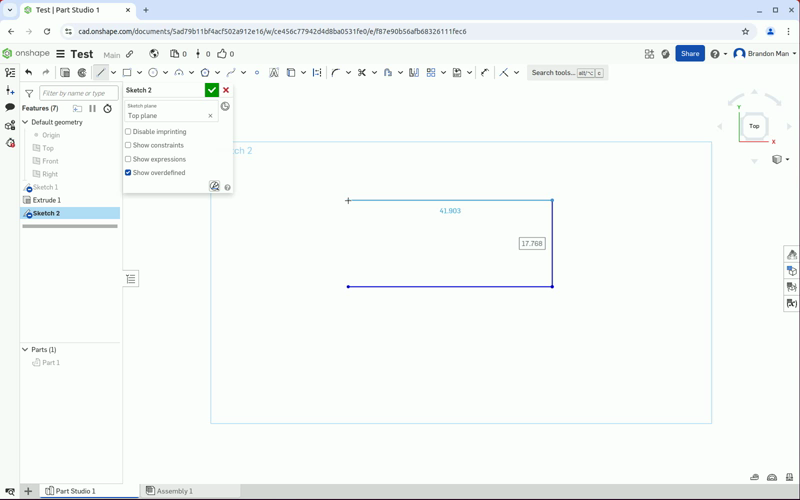
click(348, 200)
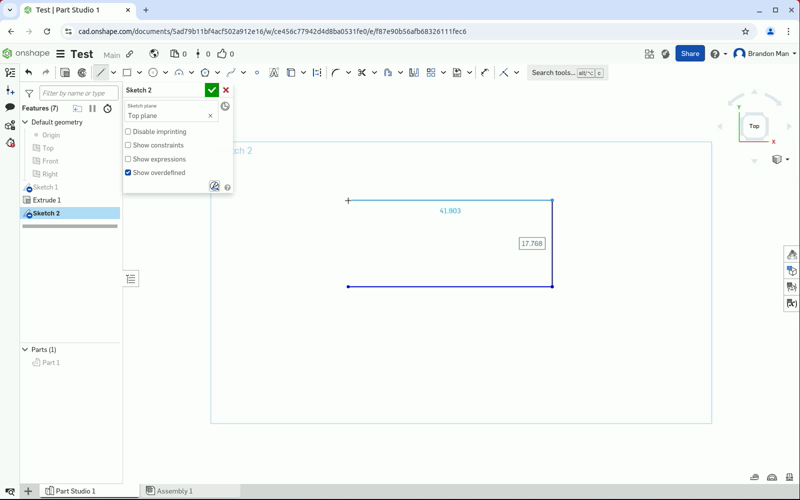
key_up(shift)
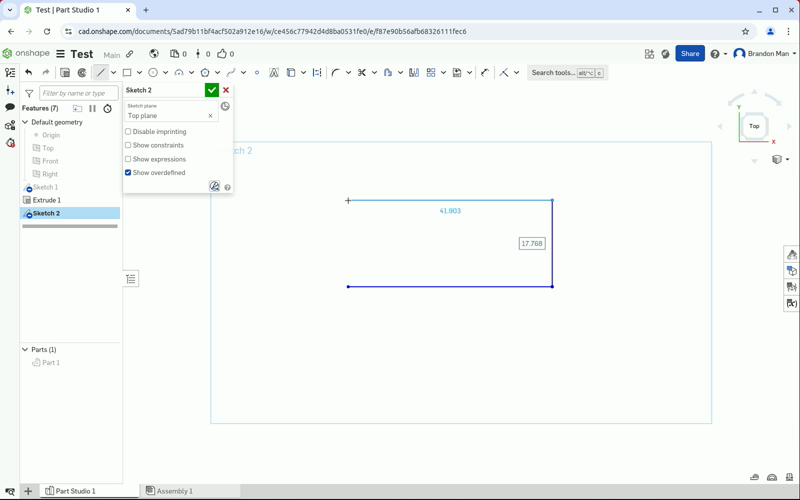
key_down(shift)
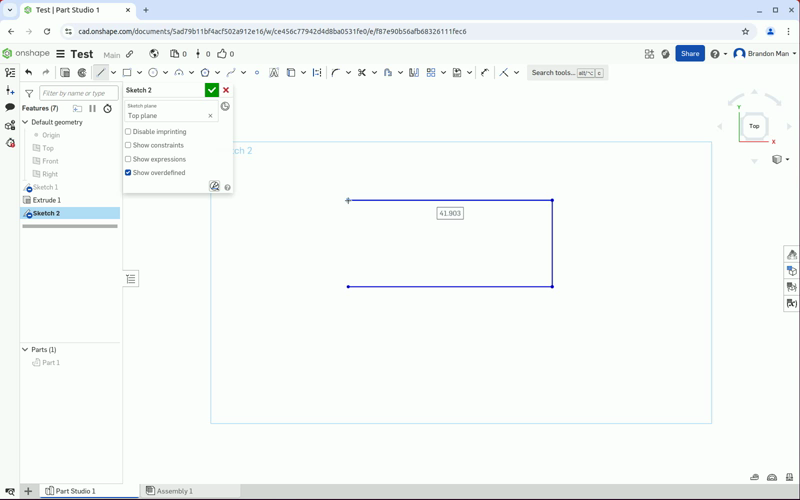
mouse_move(348, 286)
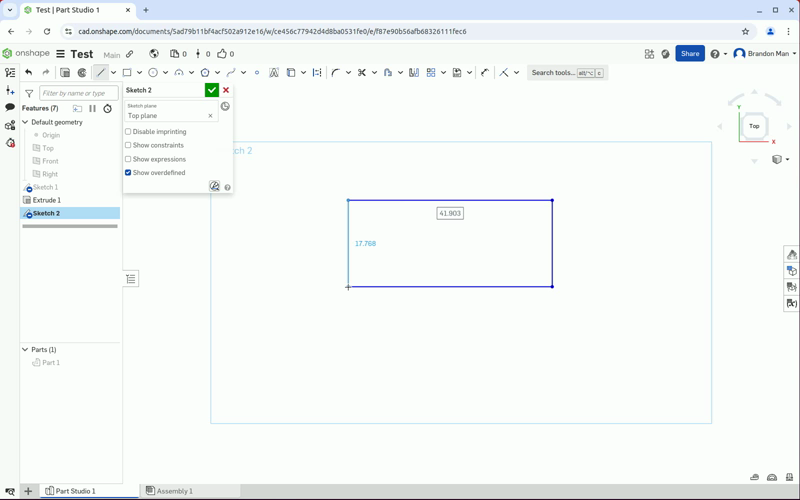
key_up(shift)
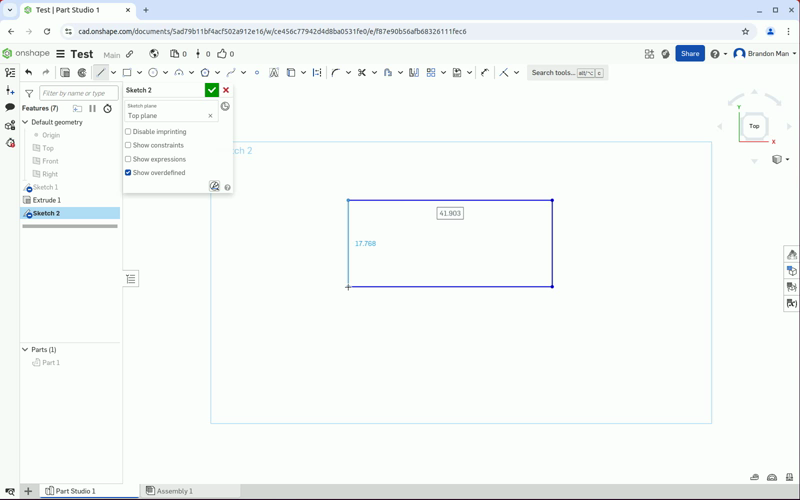
click(348, 286)
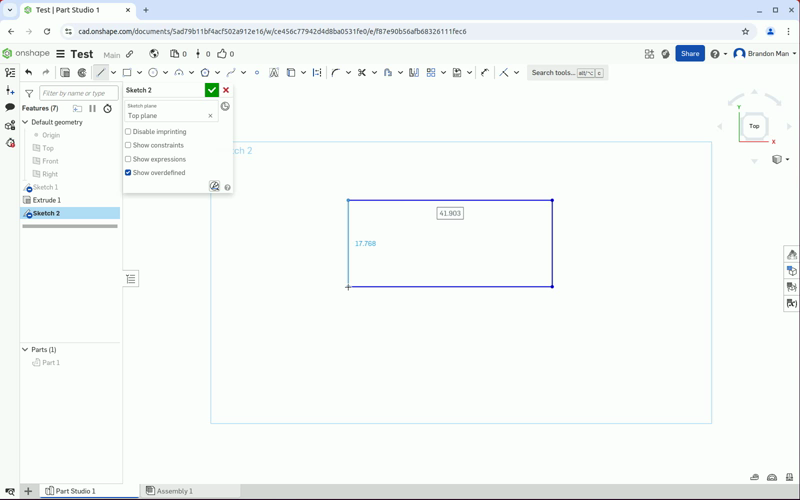
key(esc)
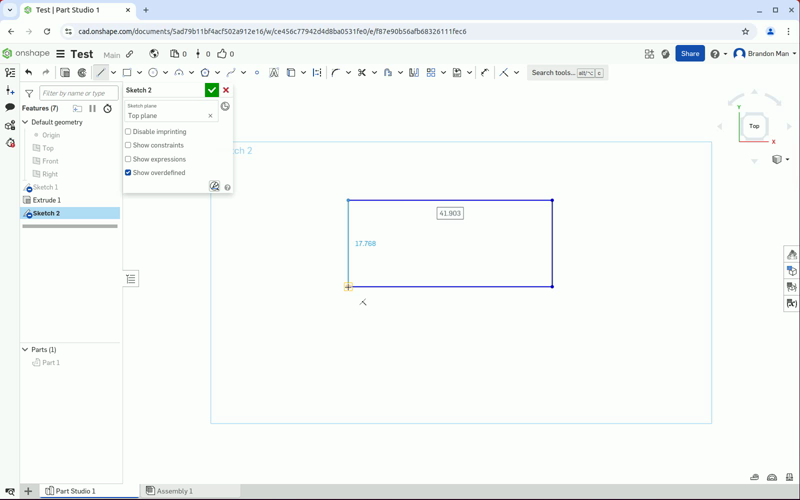
mouse_move(508, 252)
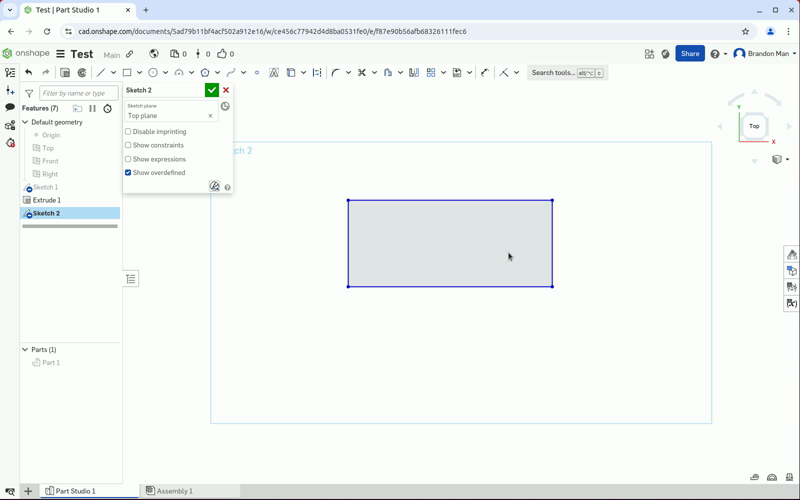
click(508, 252)
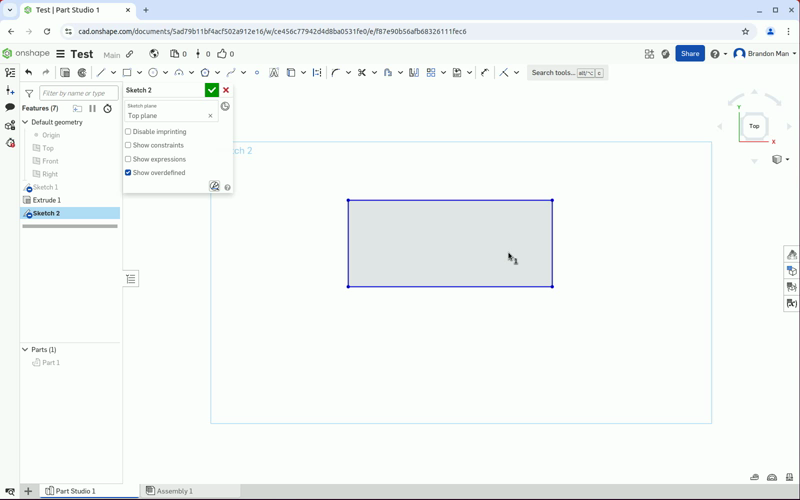
mouse_move(73, 352)
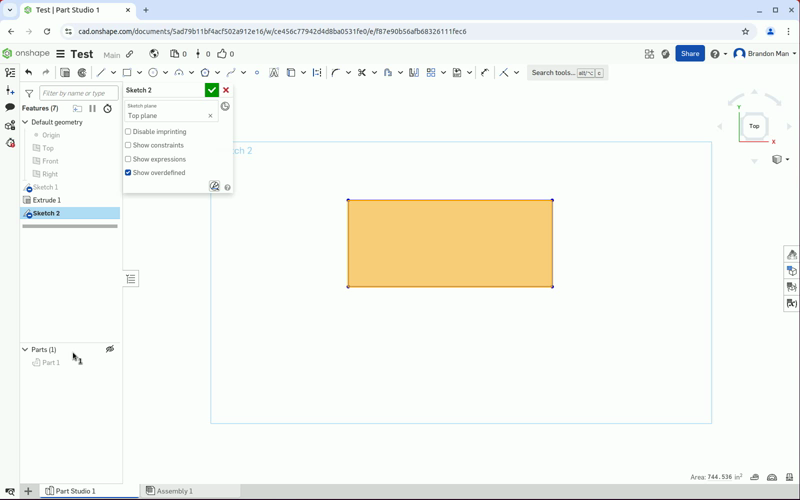
key(shift+y)
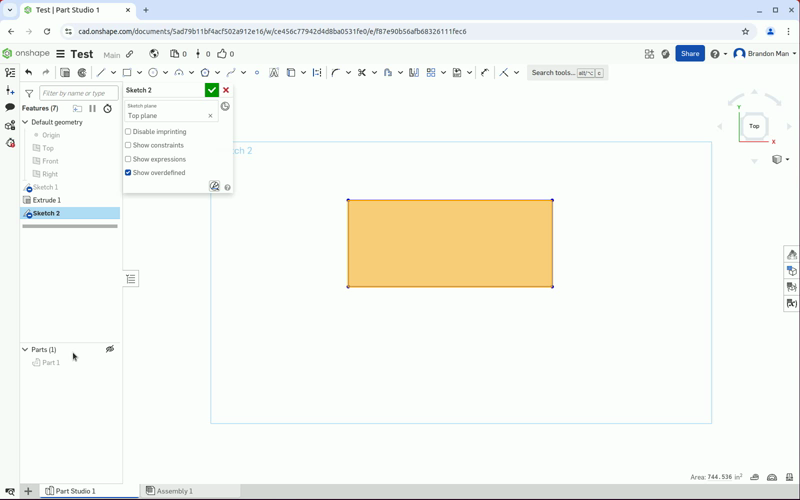
key(shift+e)
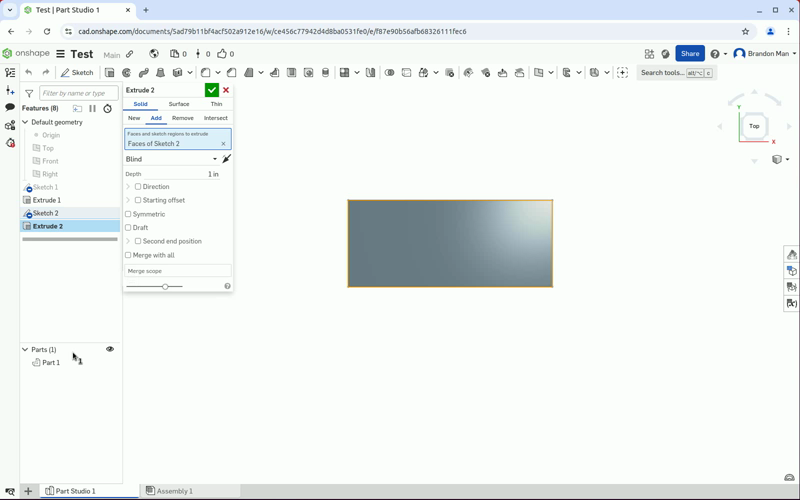
mouse_move(143, 106)
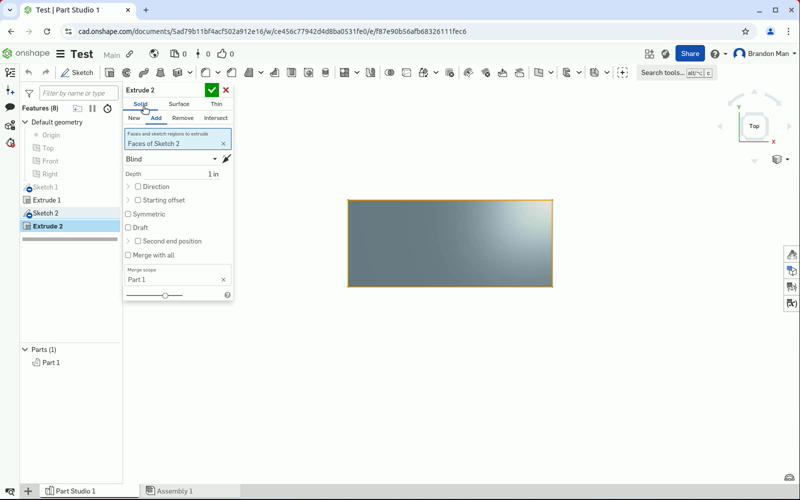
click(143, 106)
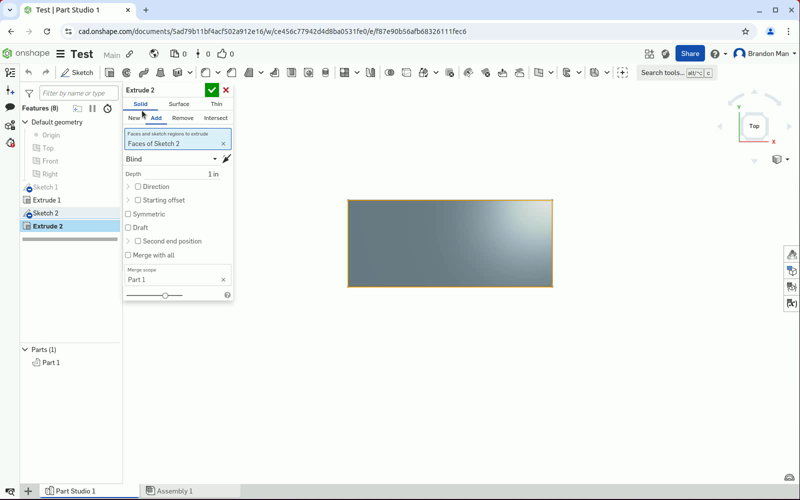
mouse_move(137, 120)
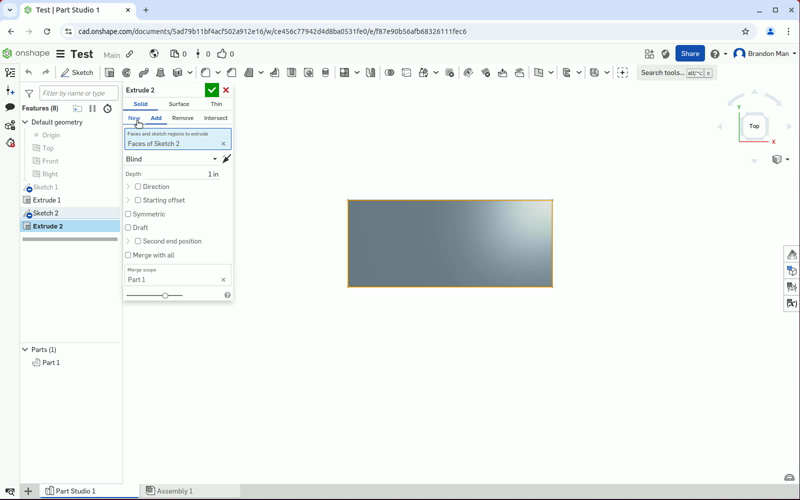
click(137, 120)
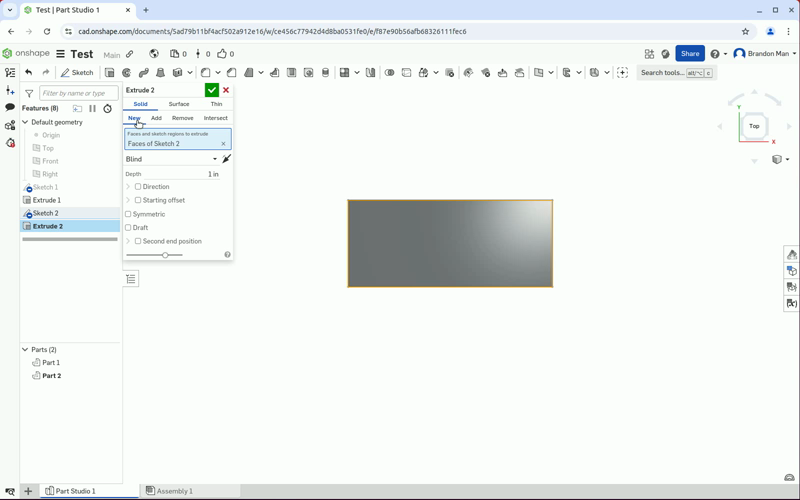
key(tab, 4)
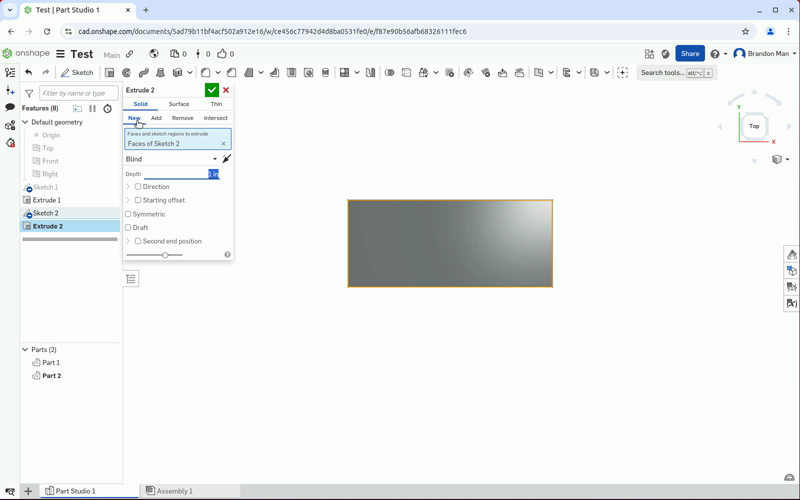
text(0.481)
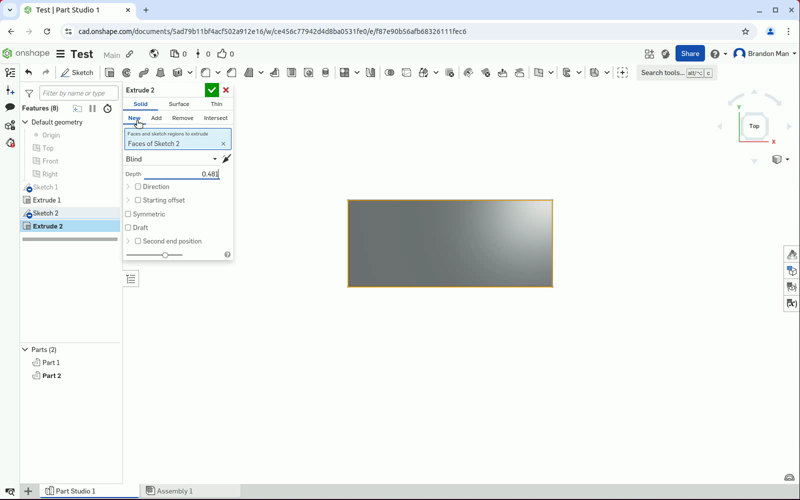
key(enter)
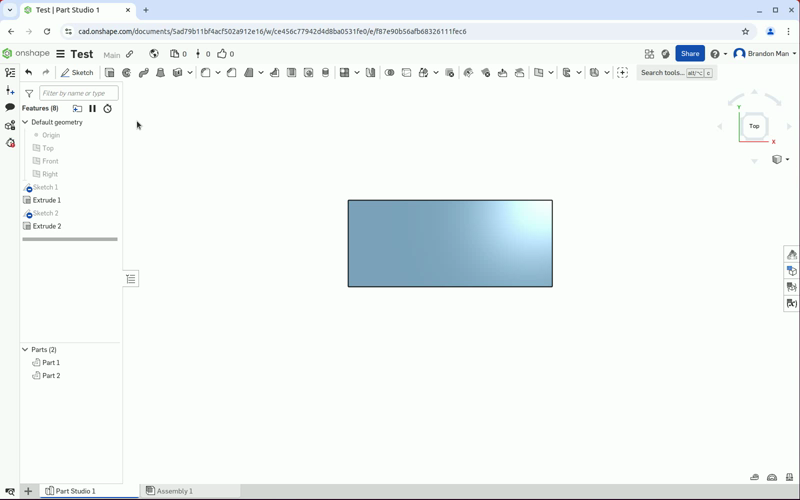
key(shift+h)
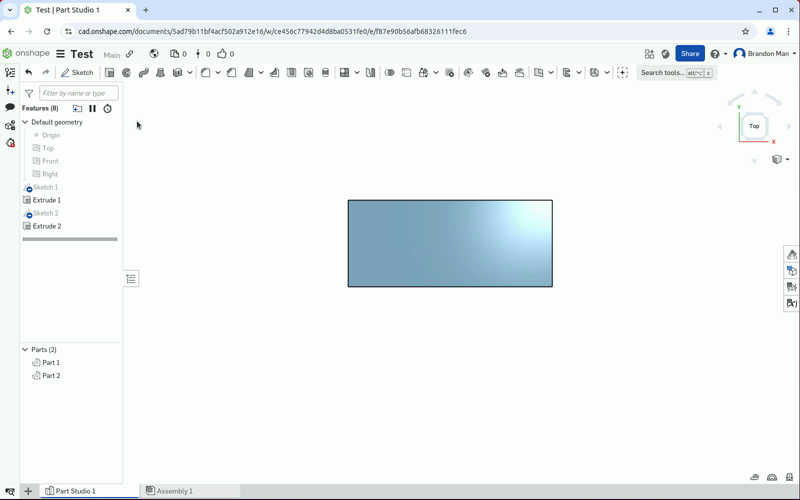
key(shift+h)
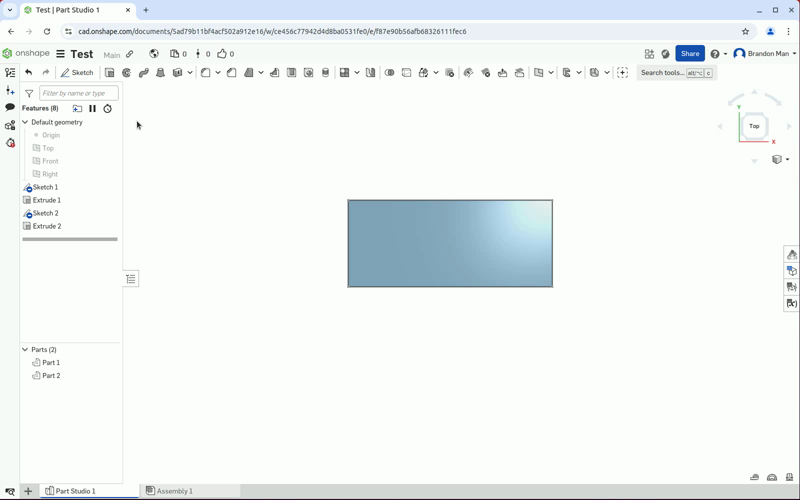
key(shift+7)
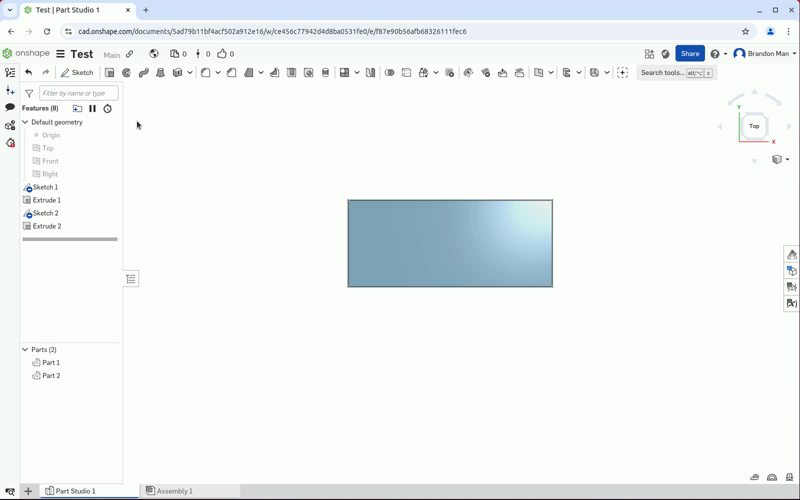
key(up, 3)
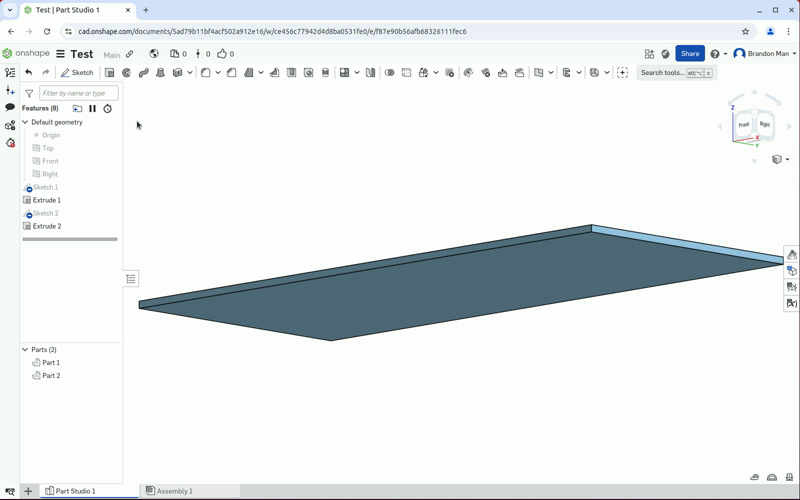
key(left, 3)
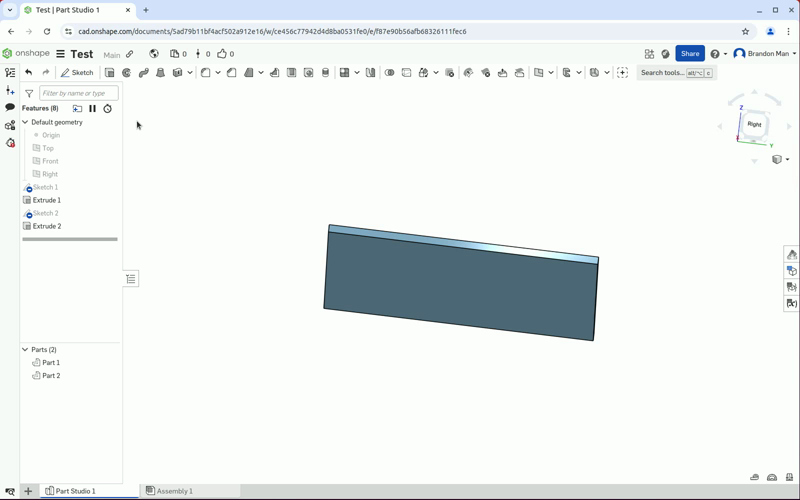
key(right, 3)
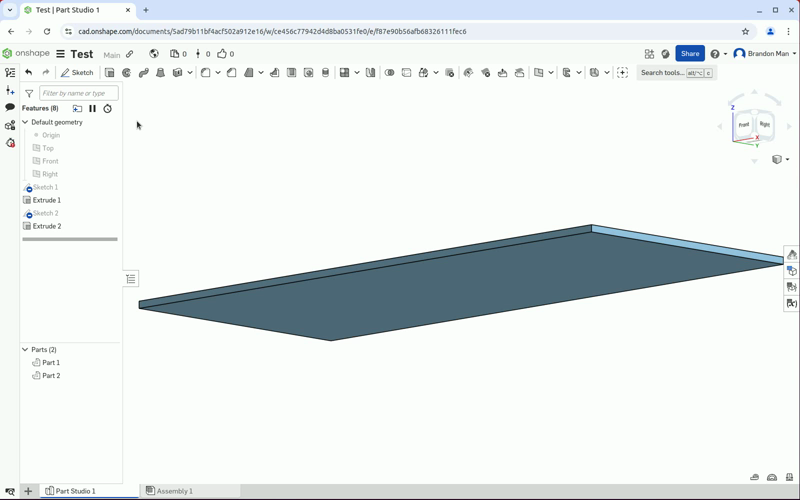
key(down, 3)
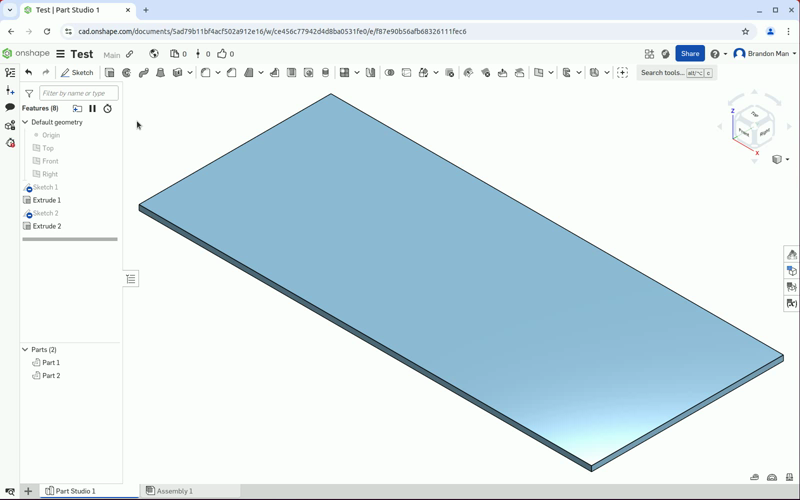
mouse_move(73, 189)
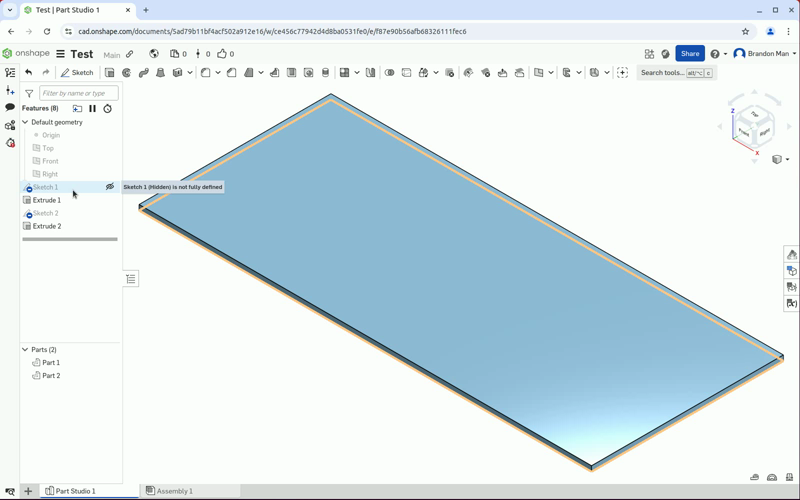
click(73, 189)